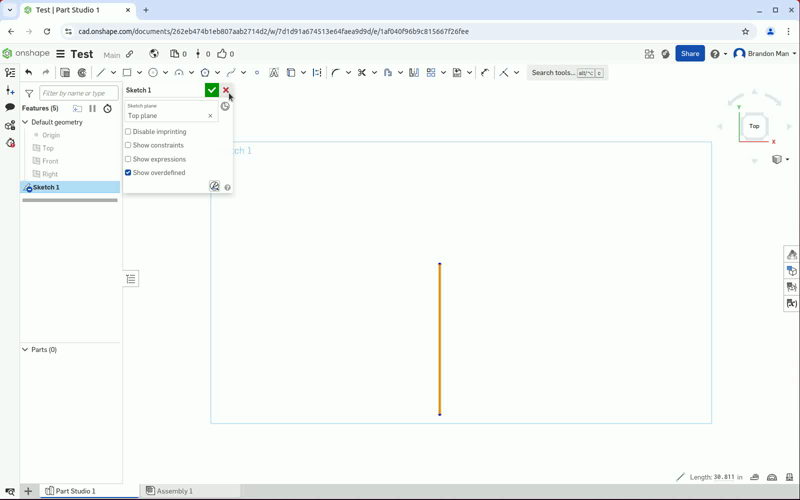
key(shift+h)
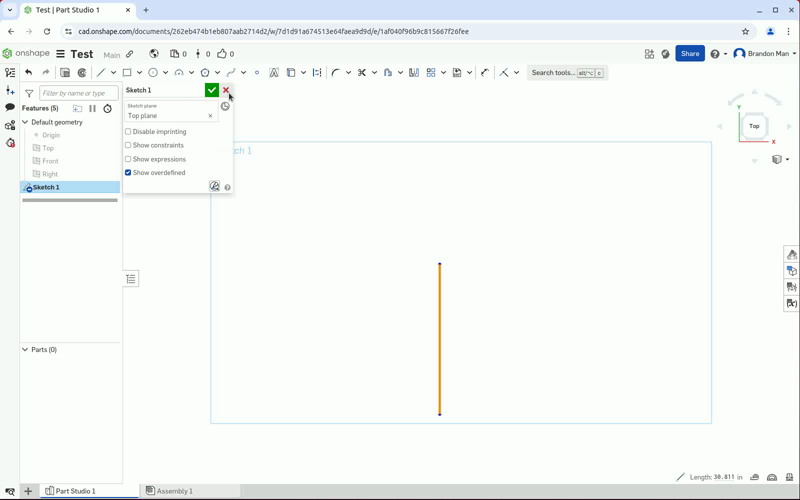
key(shift+s)
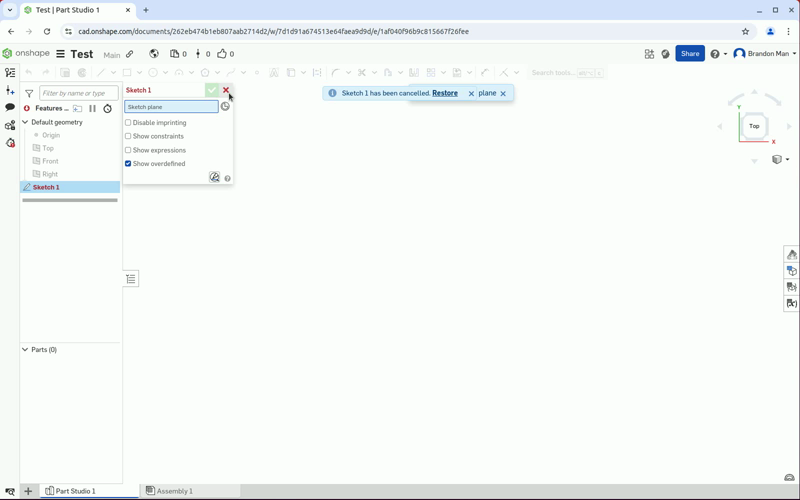
mouse_move(73, 150)
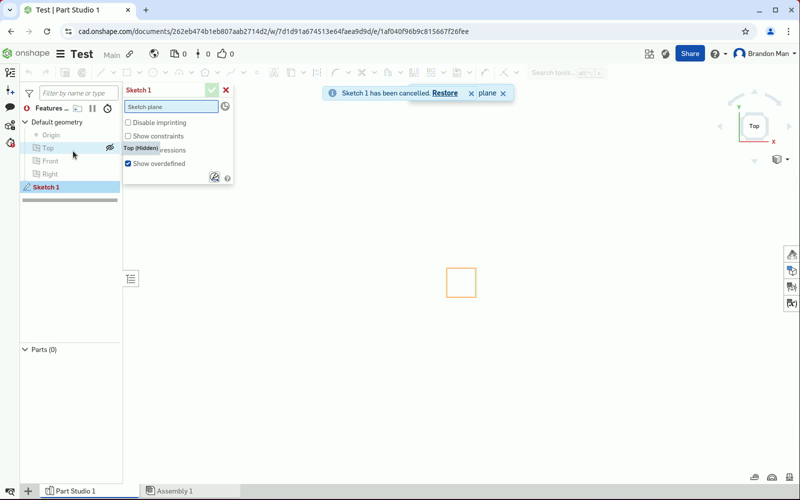
click(73, 150)
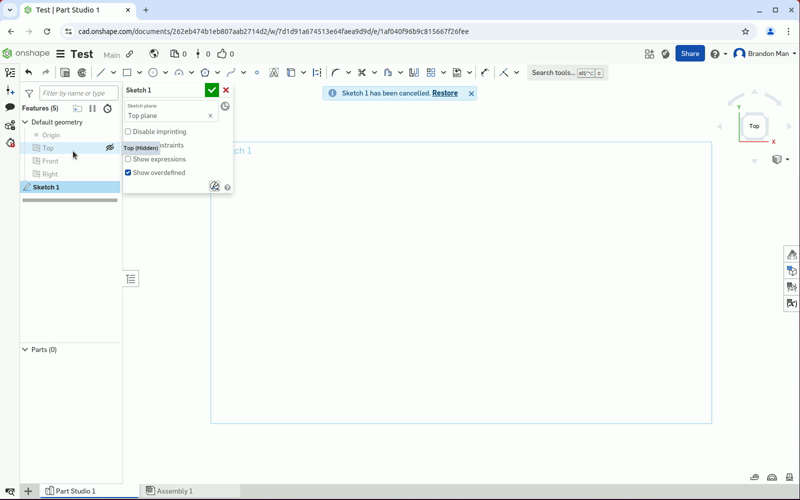
mouse_move(73, 352)
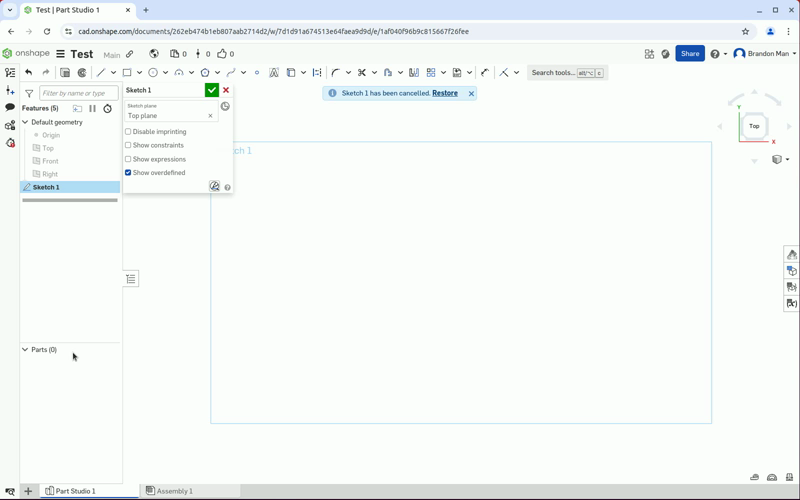
key(y)
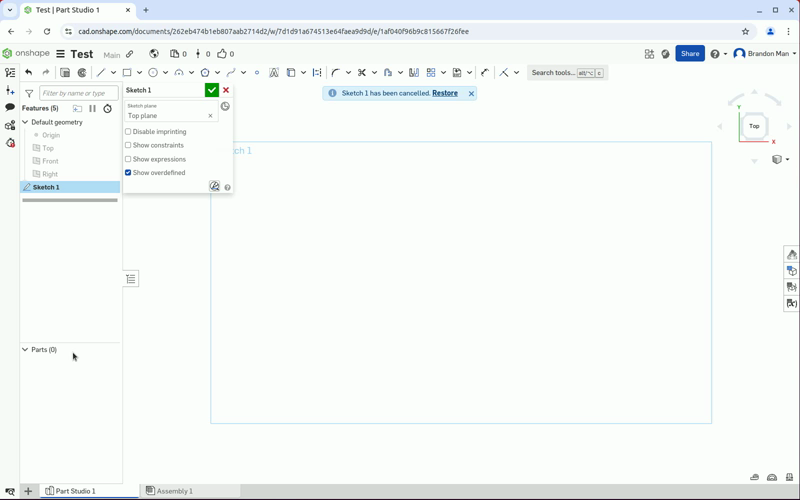
key(l)
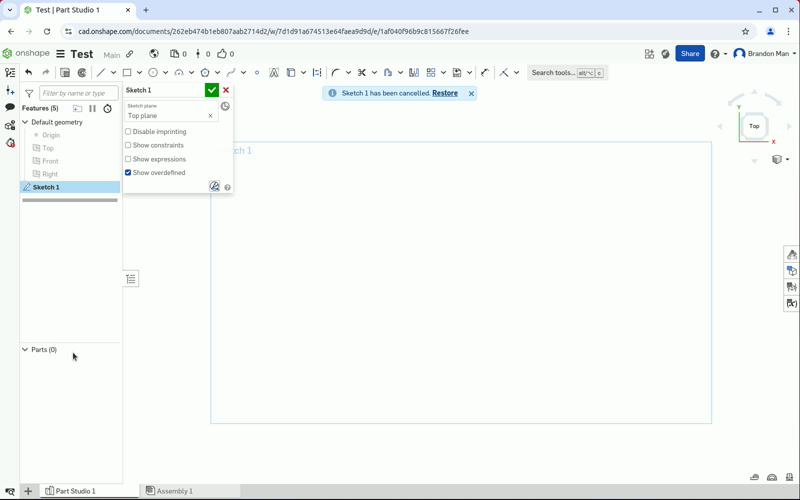
key_down(shift)
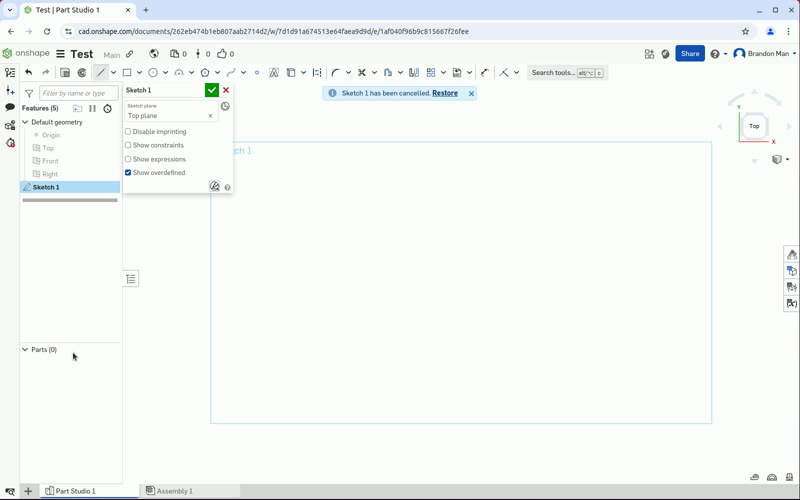
mouse_move(348, 260)
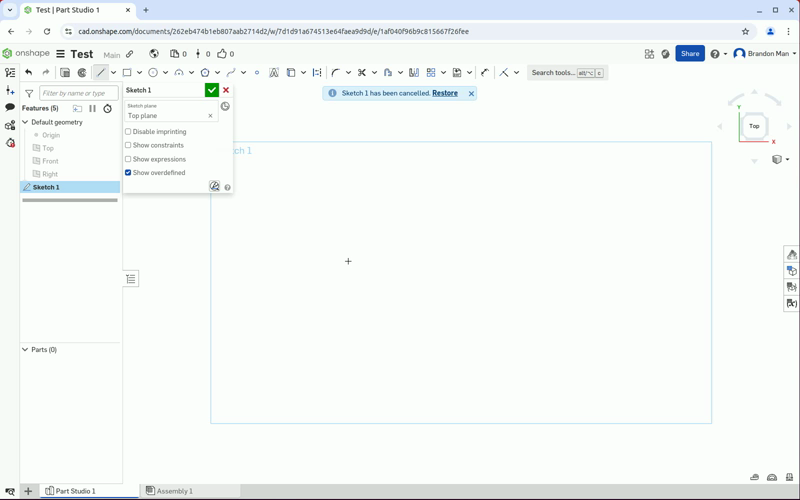
click(348, 260)
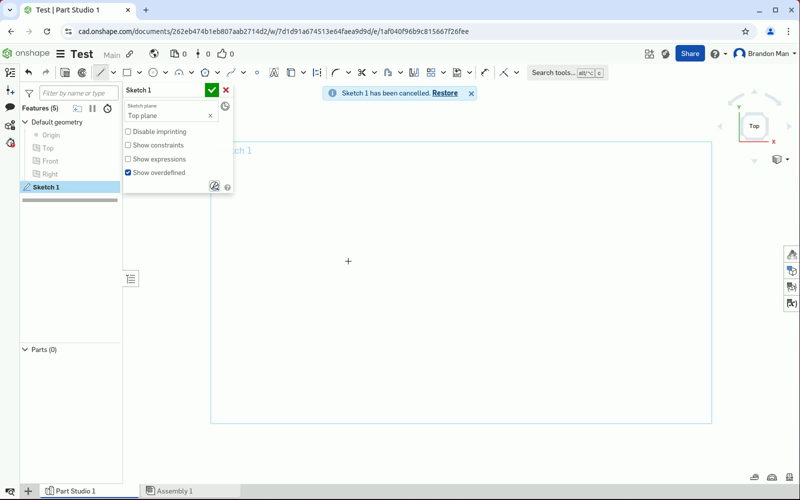
key_up(shift)
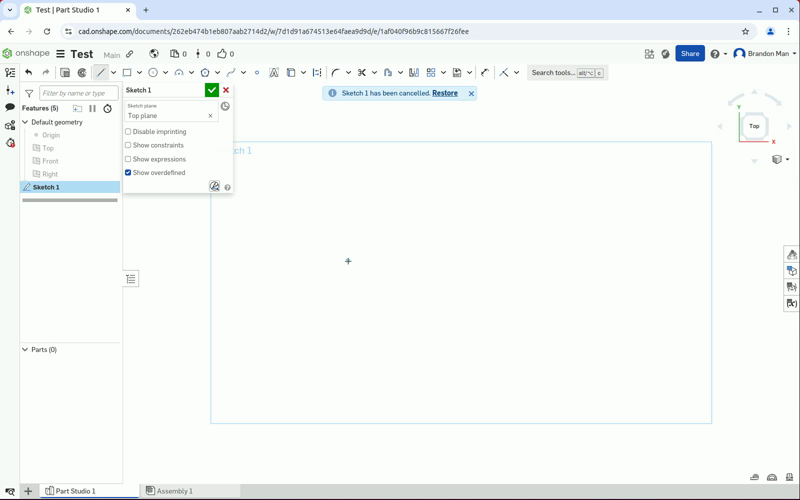
key_down(shift)
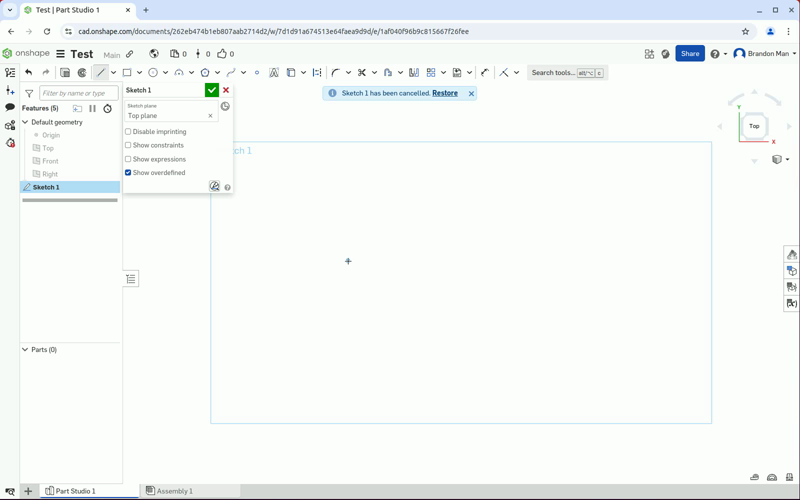
mouse_move(431, 260)
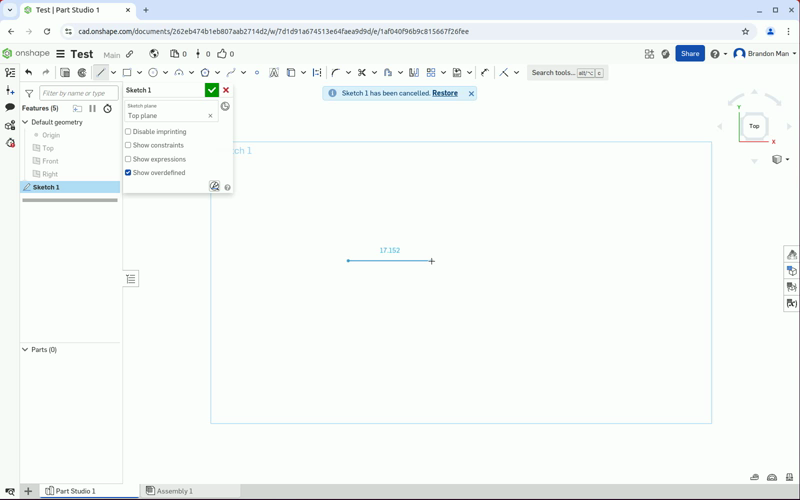
click(431, 260)
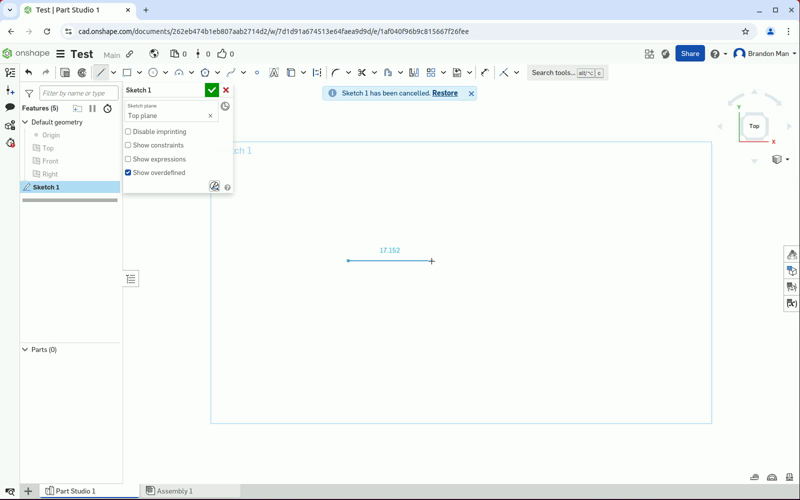
key_up(shift)
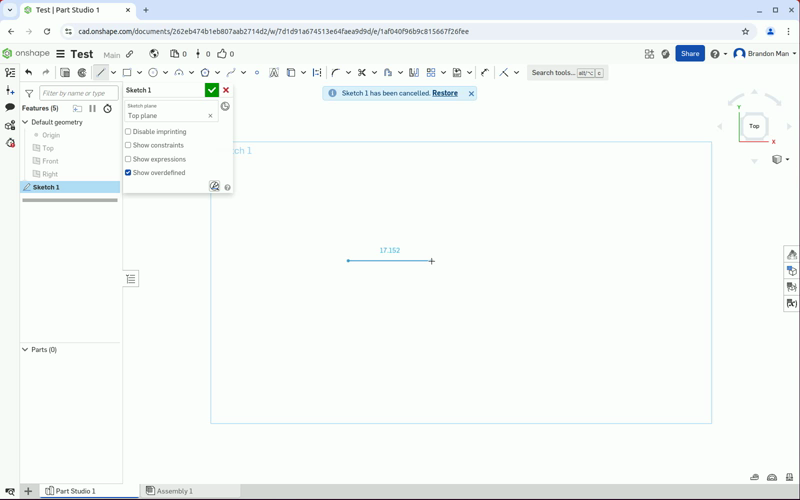
key_down(shift)
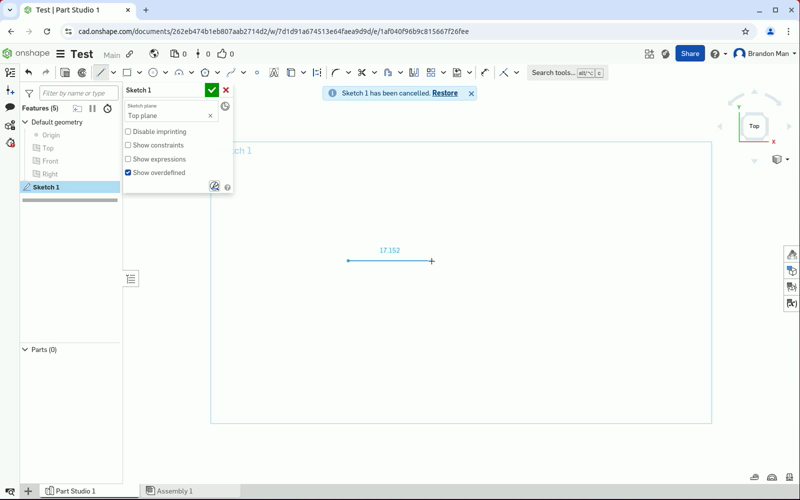
mouse_move(431, 170)
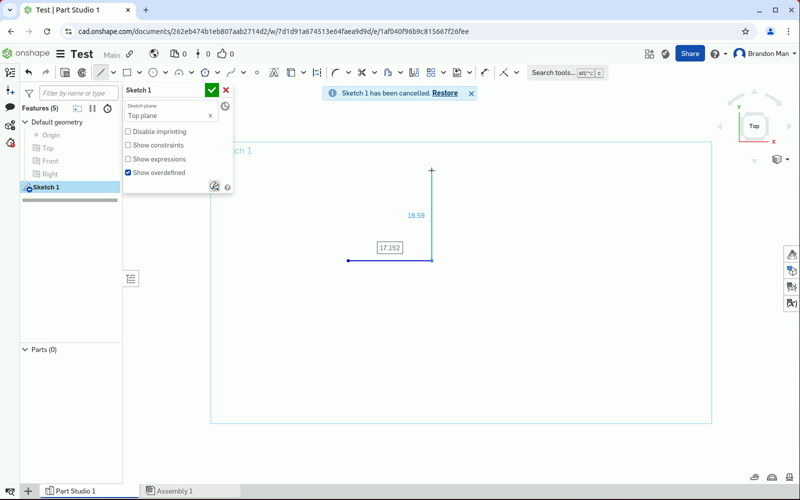
click(431, 170)
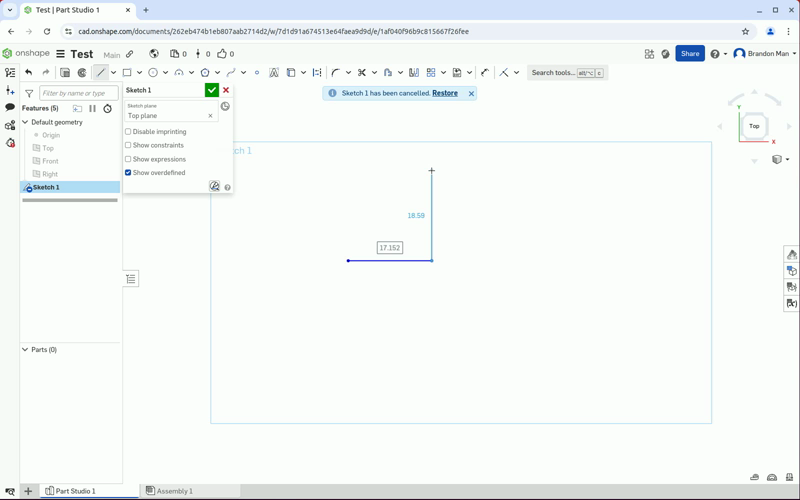
key_up(shift)
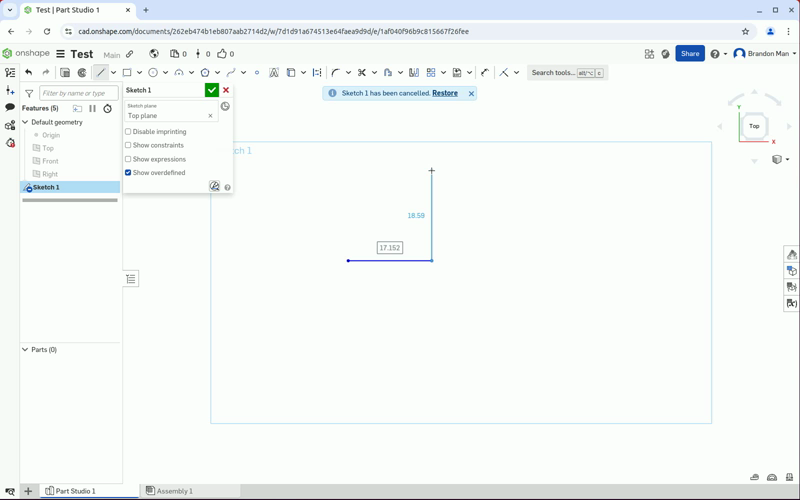
key_down(shift)
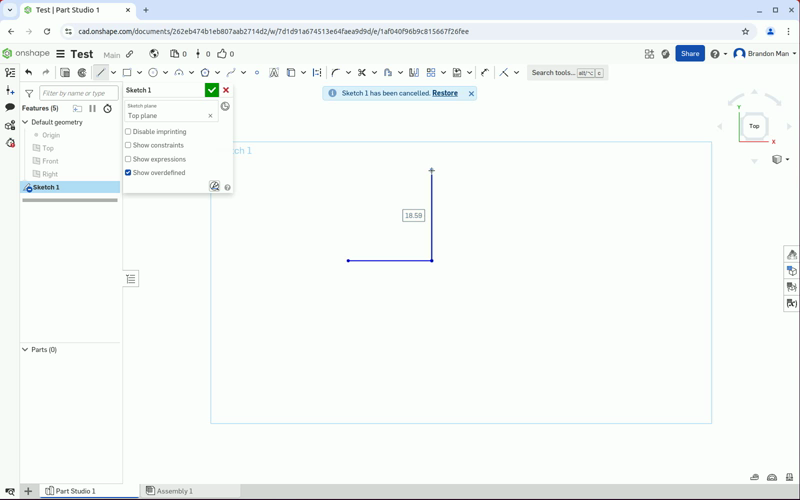
mouse_move(348, 170)
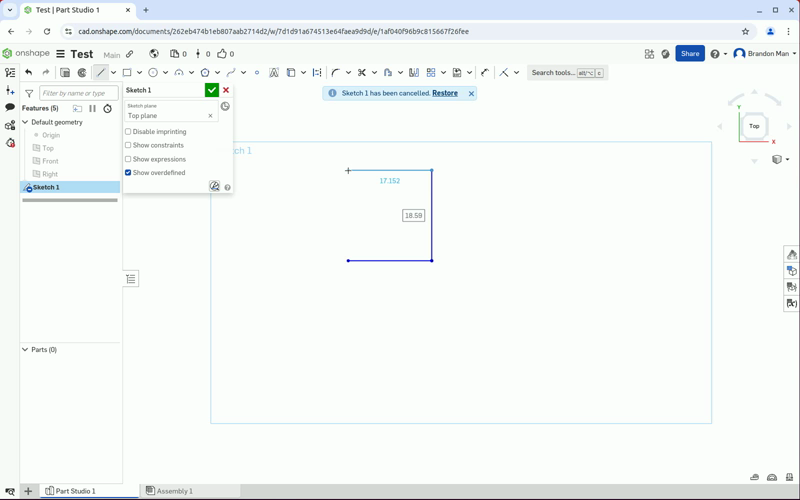
click(348, 170)
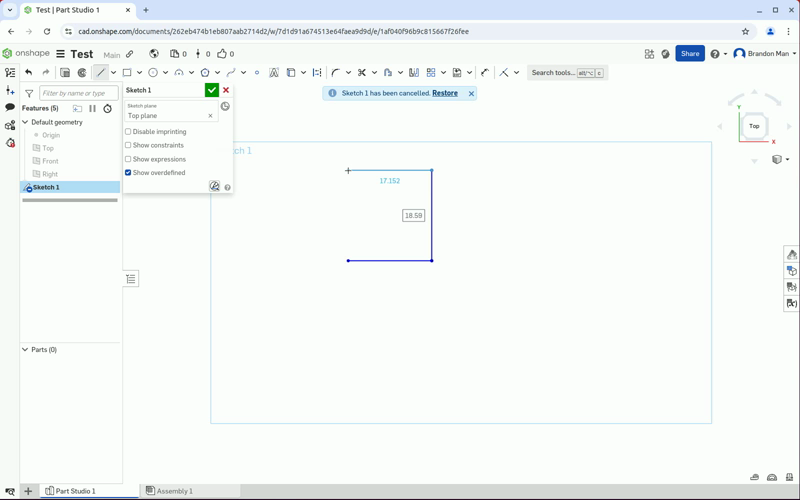
key_up(shift)
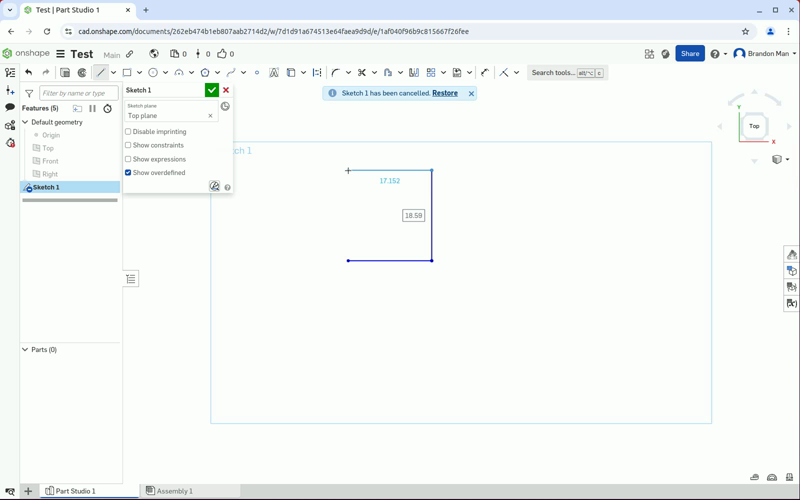
key_down(shift)
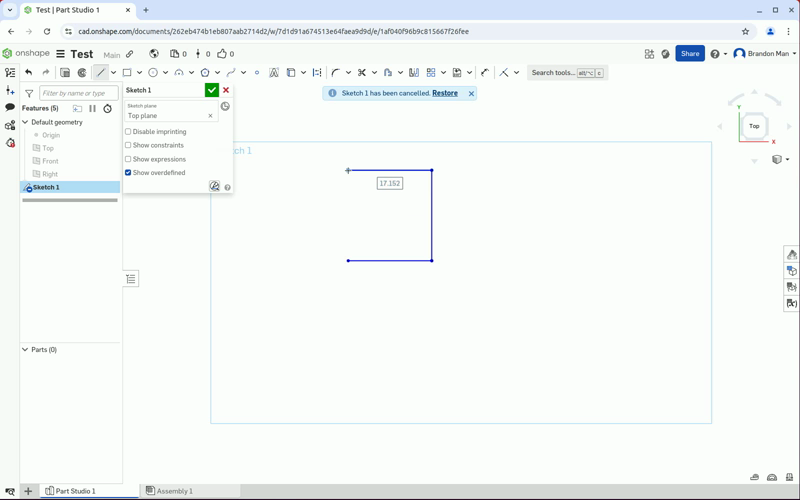
mouse_move(348, 260)
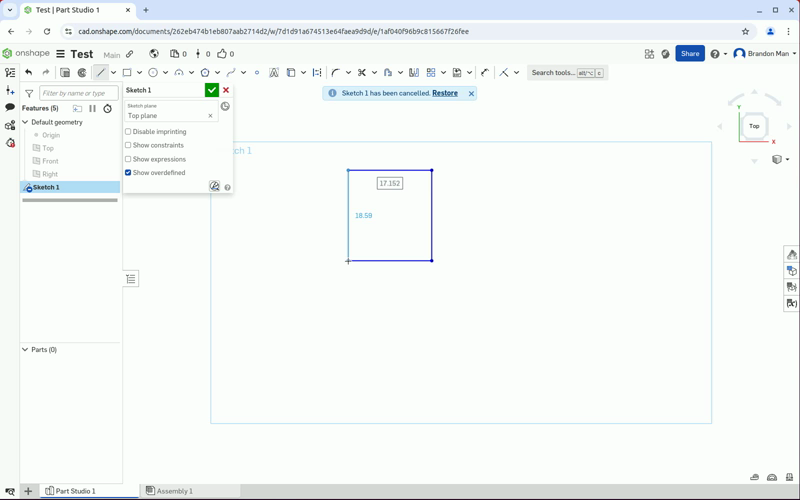
key_up(shift)
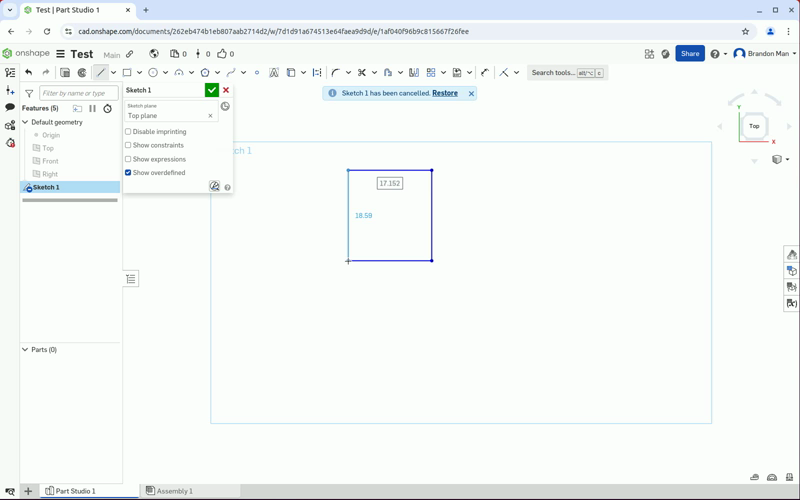
click(348, 260)
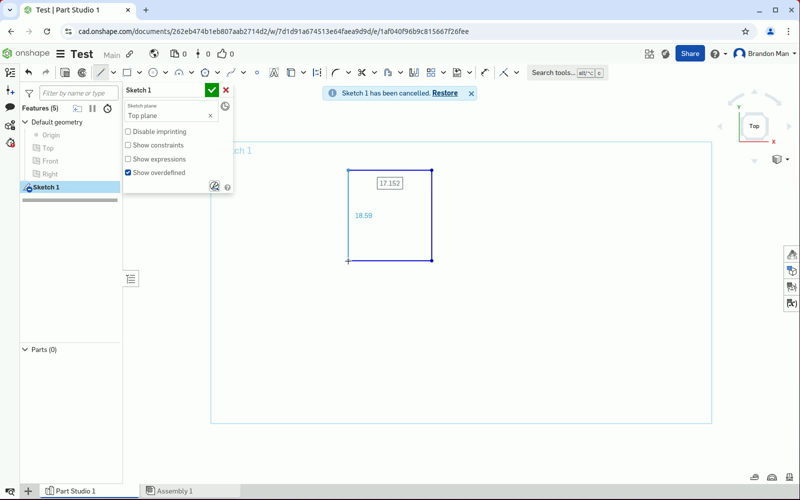
key(esc)
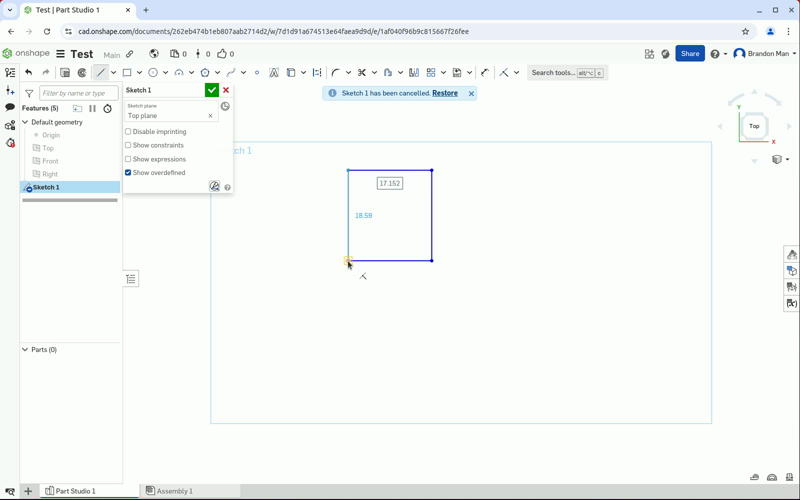
mouse_move(379, 232)
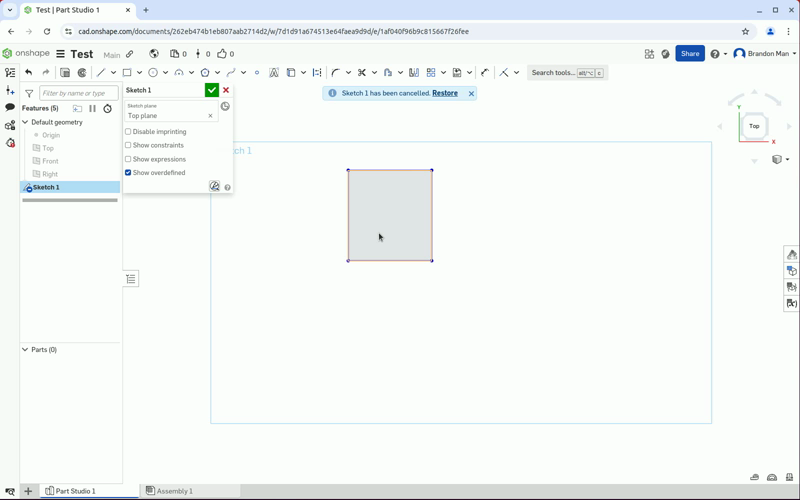
click(379, 232)
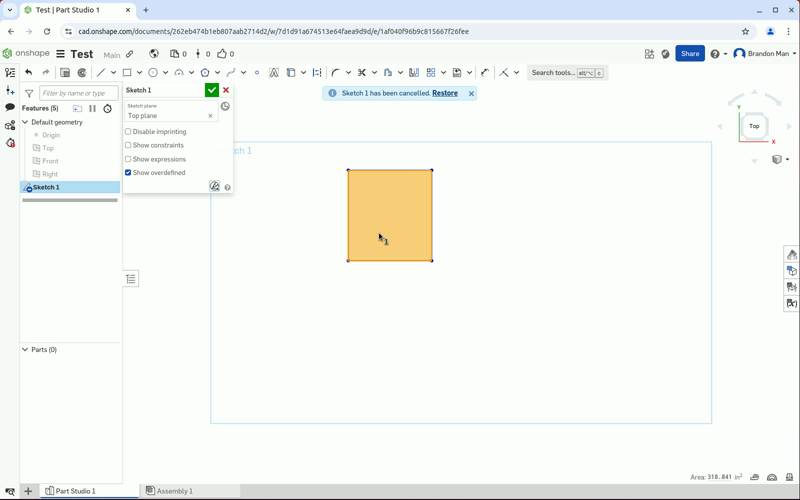
mouse_move(73, 352)
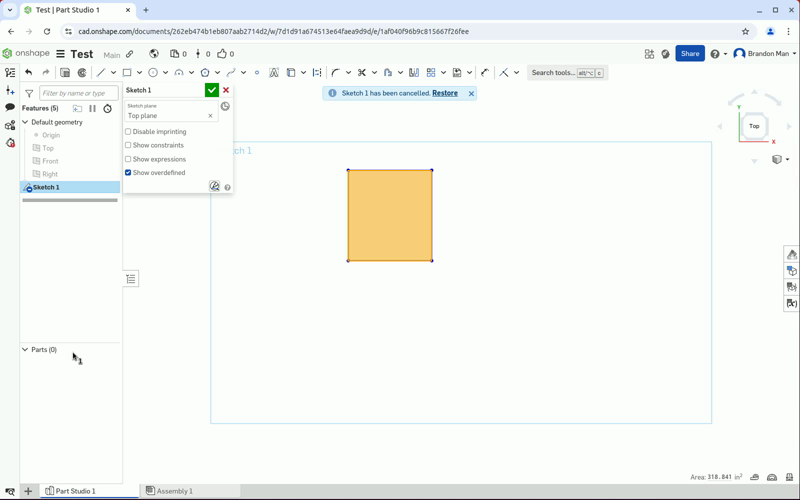
key(shift+y)
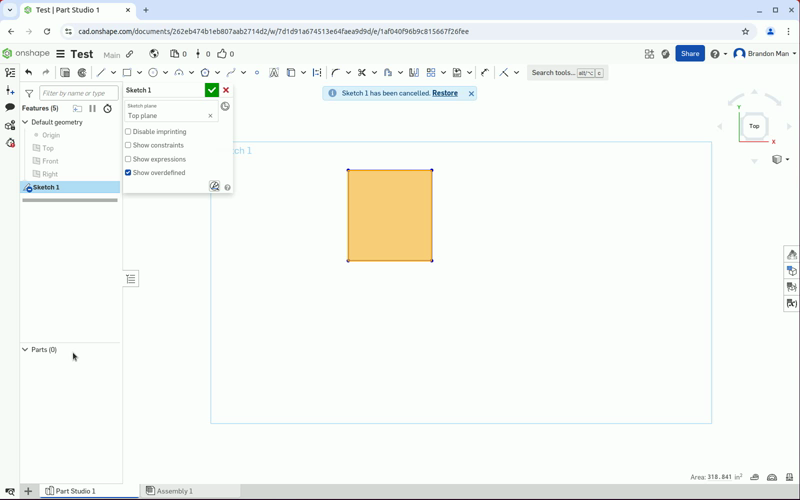
key(shift+e)
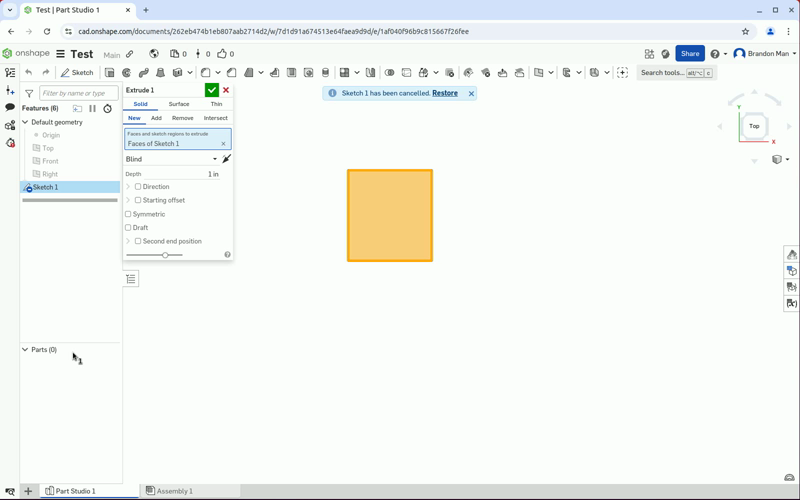
mouse_move(143, 106)
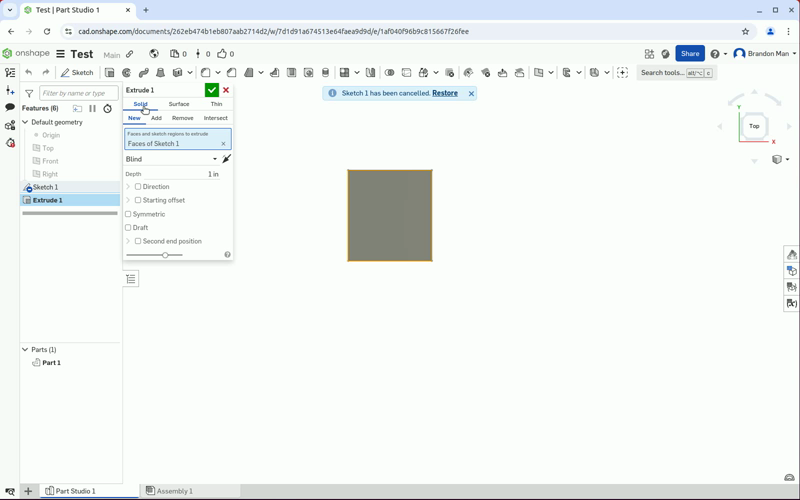
click(143, 106)
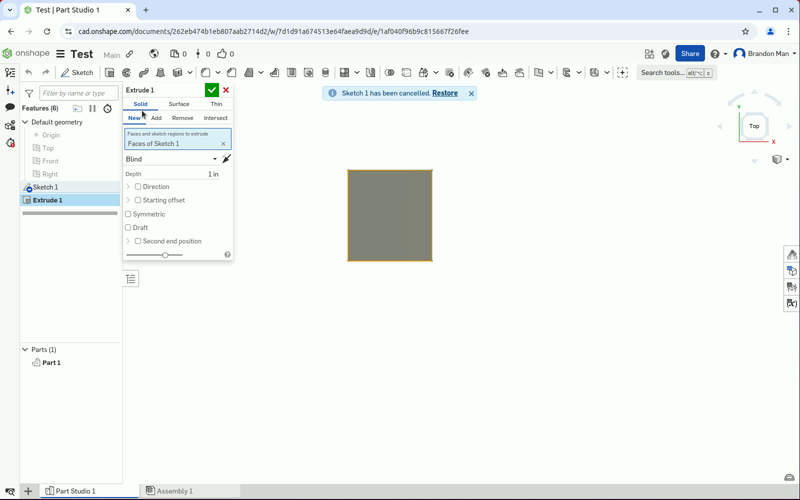
mouse_move(137, 120)
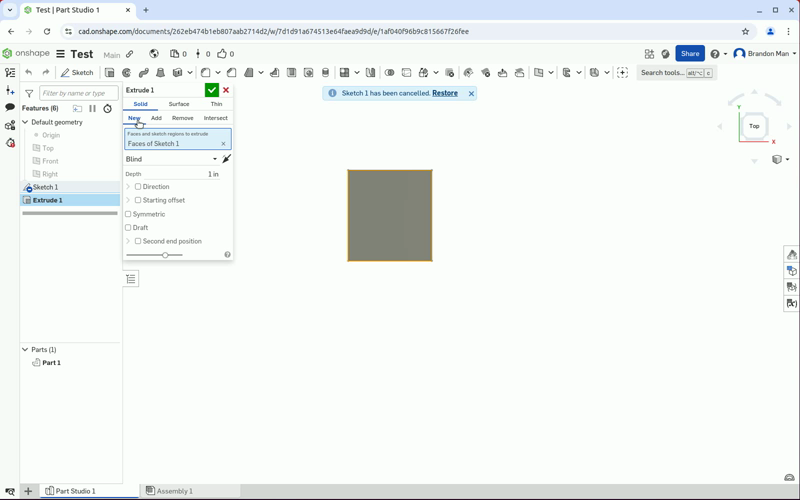
click(137, 120)
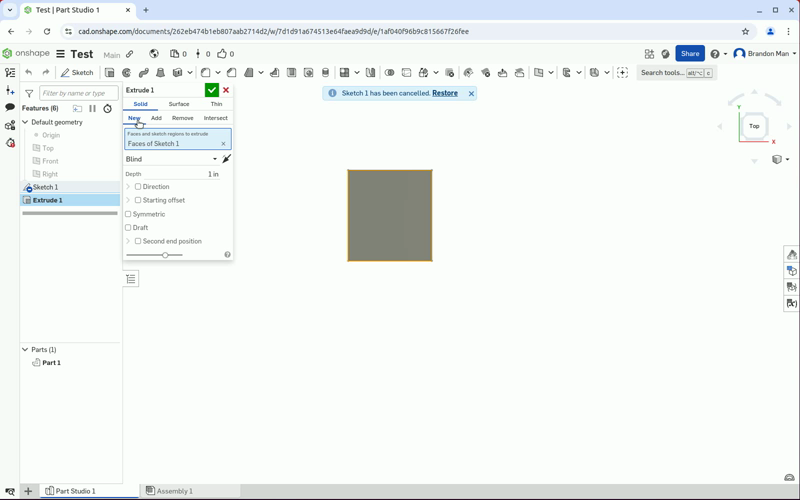
key(tab, 4)
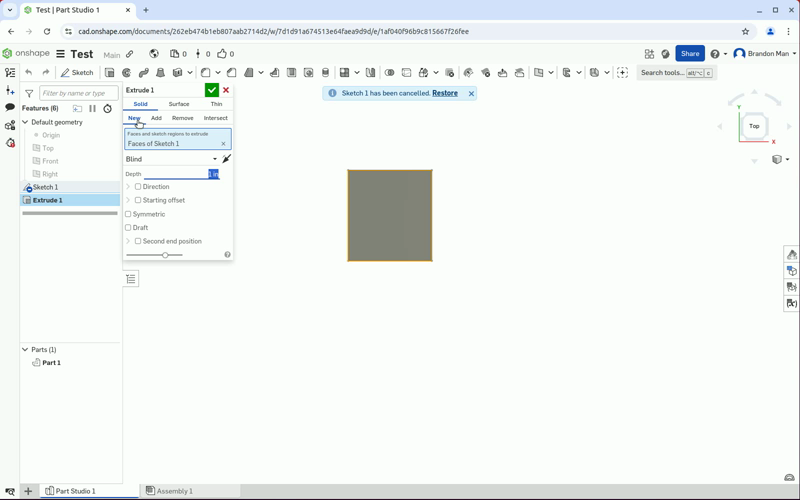
text(0.481)
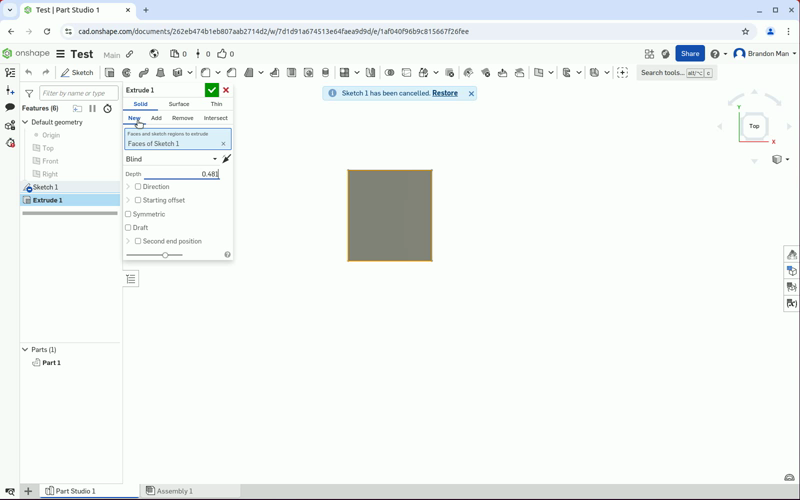
key(enter)
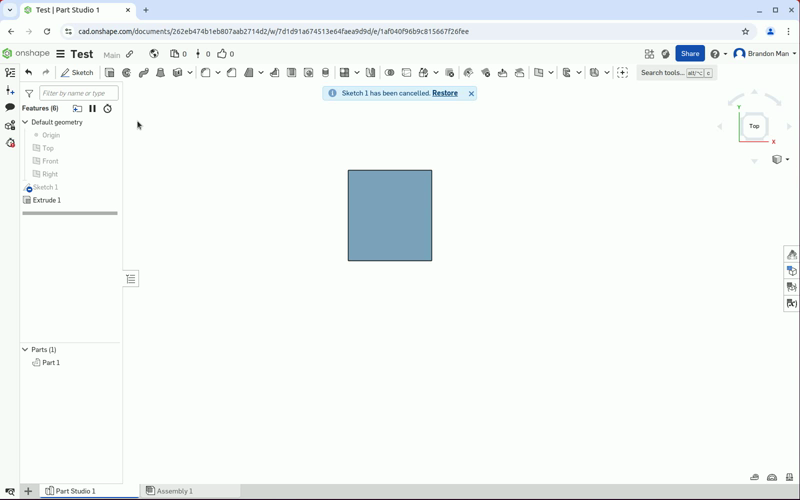
key(shift+h)
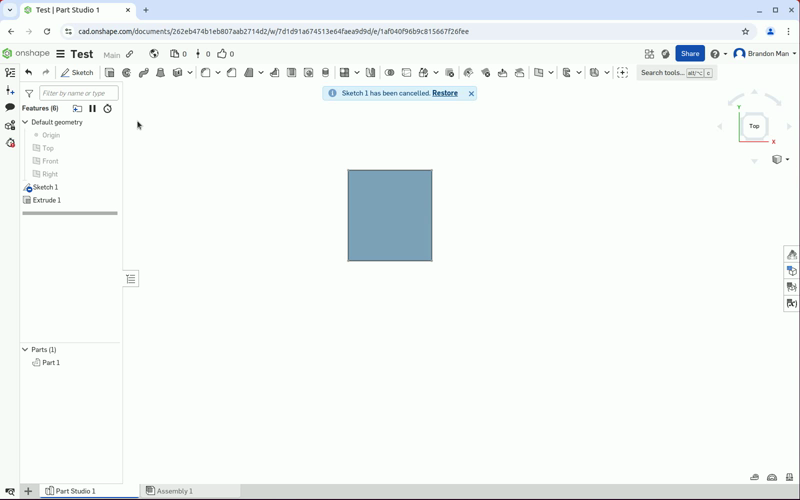
key(shift+h)
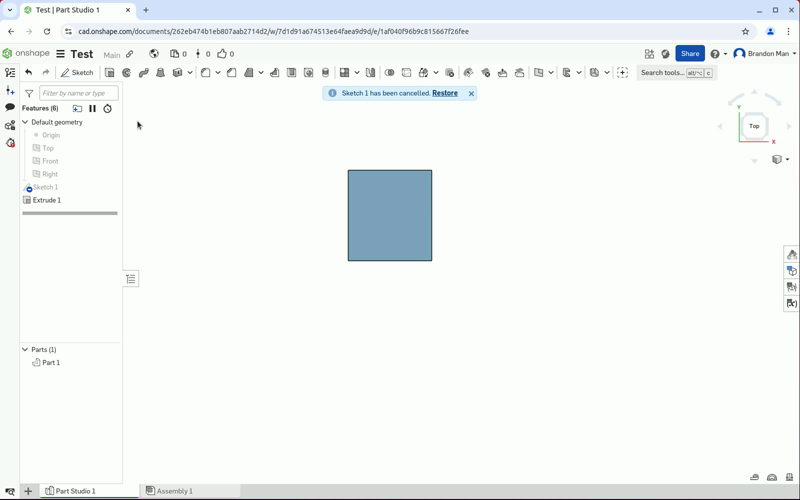
mouse_move(73, 189)
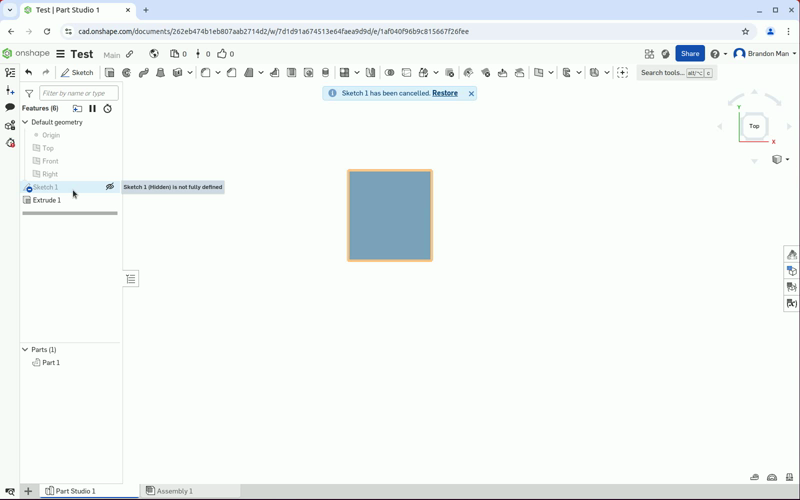
click(73, 189)
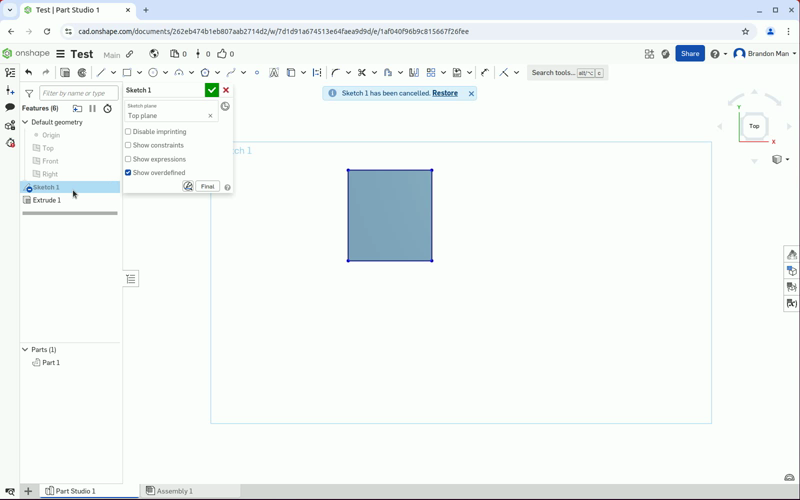
mouse_move(229, 92)
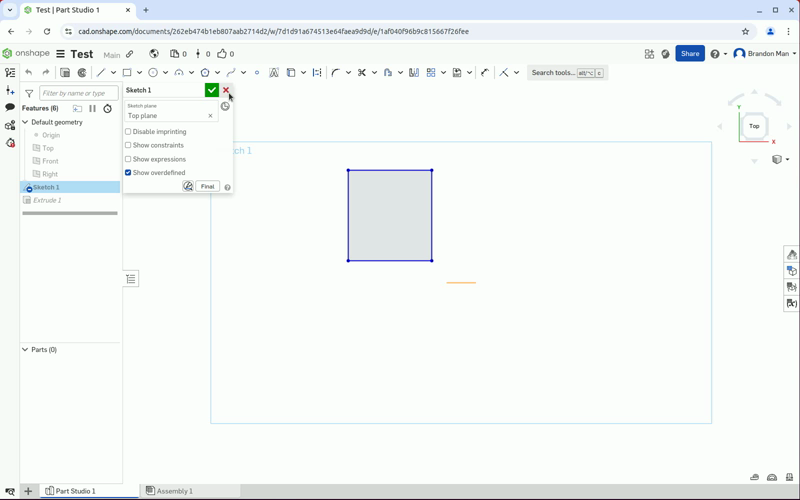
click(229, 92)
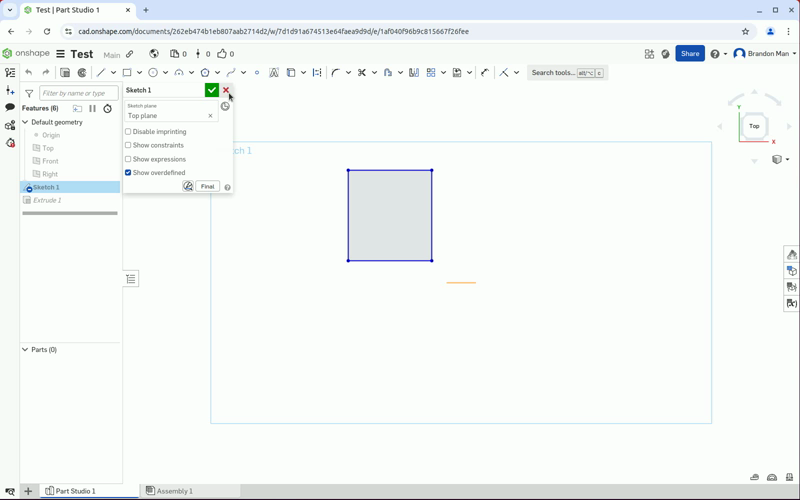
key(shift+s)
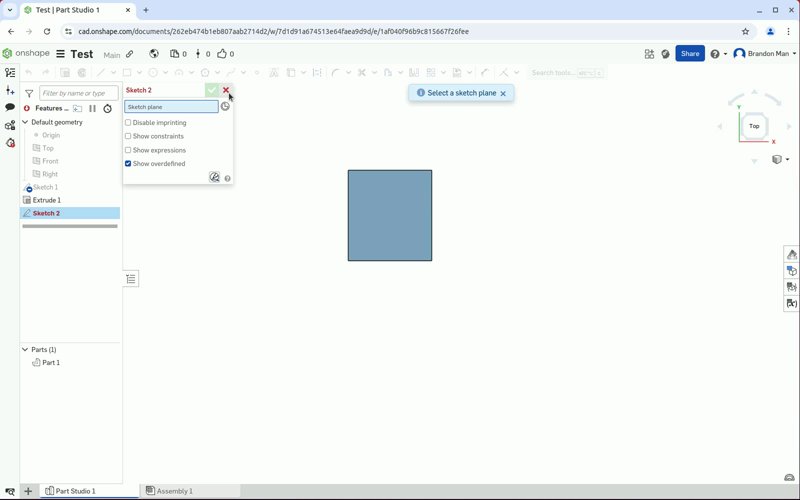
mouse_move(73, 150)
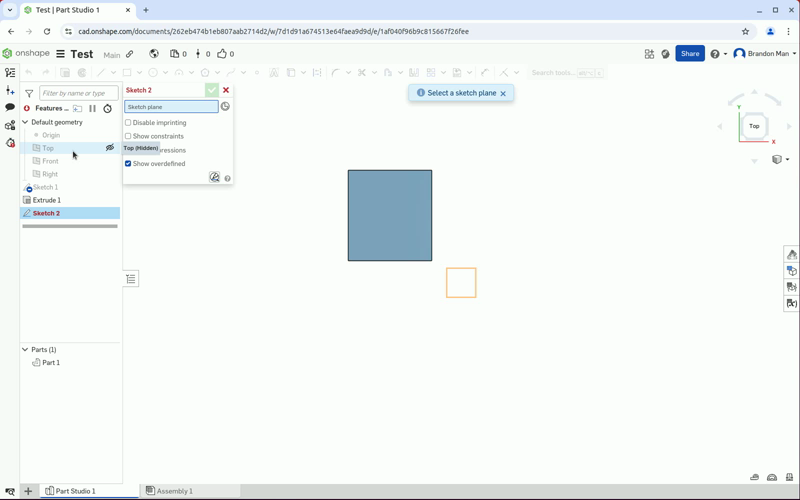
click(73, 150)
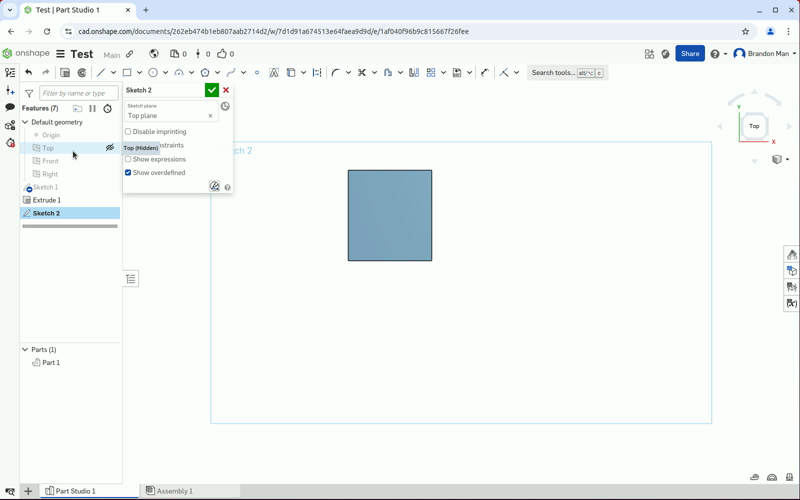
mouse_move(73, 352)
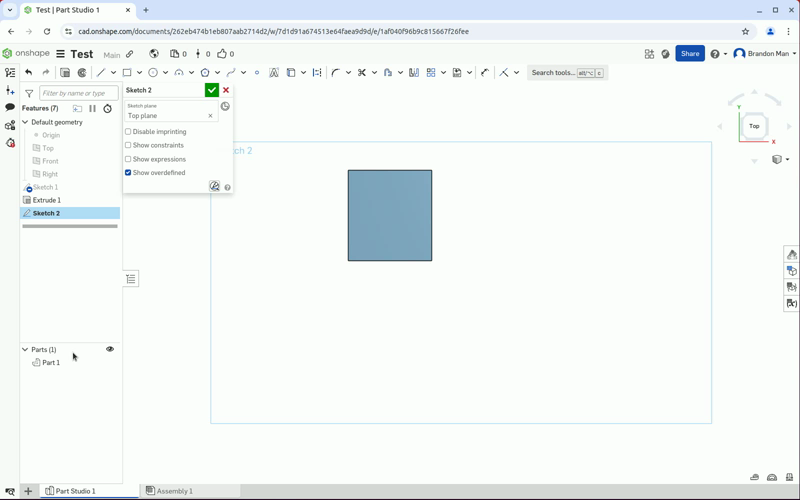
key(y)
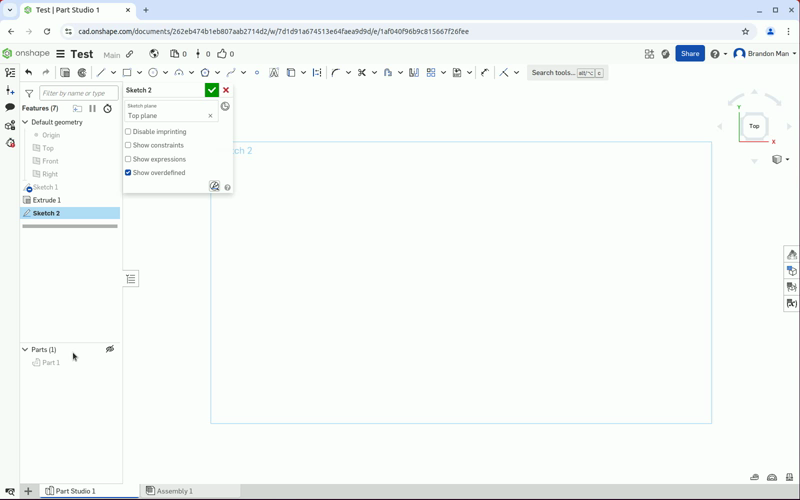
key(l)
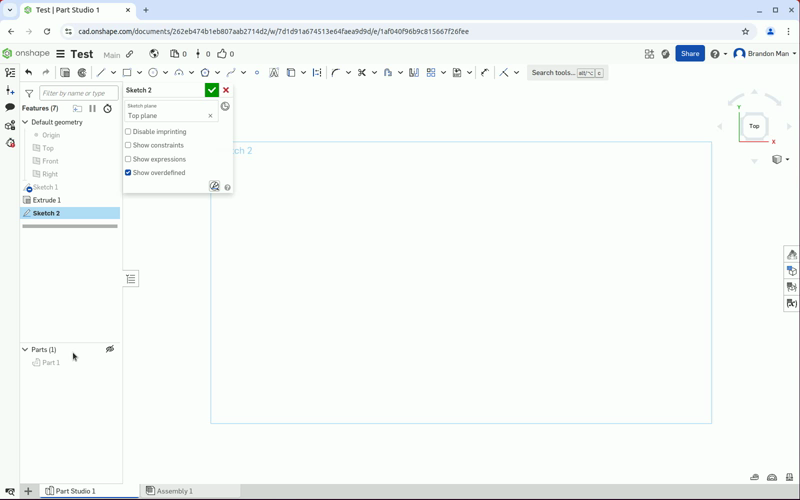
key_down(shift)
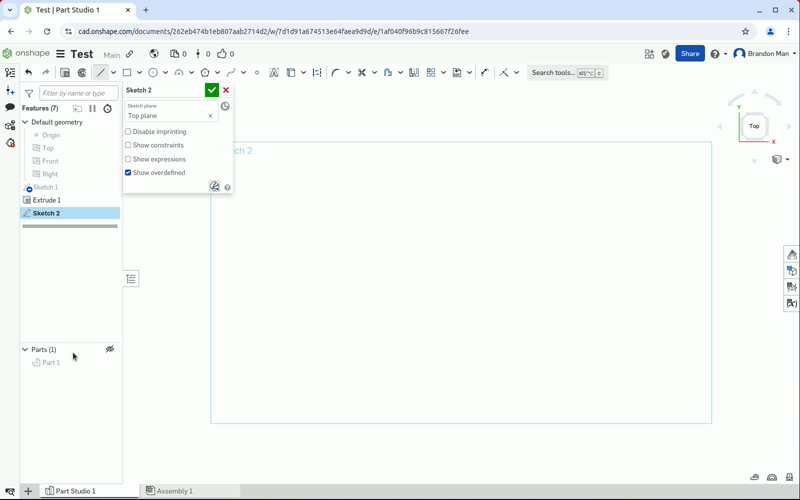
mouse_move(348, 395)
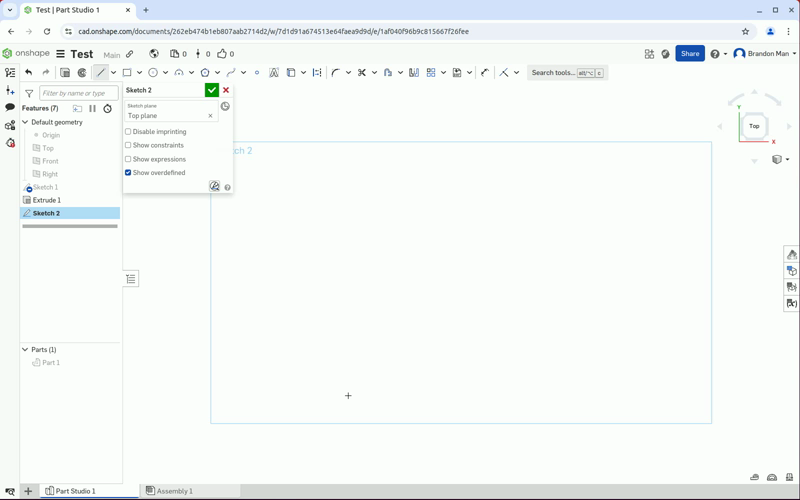
click(348, 395)
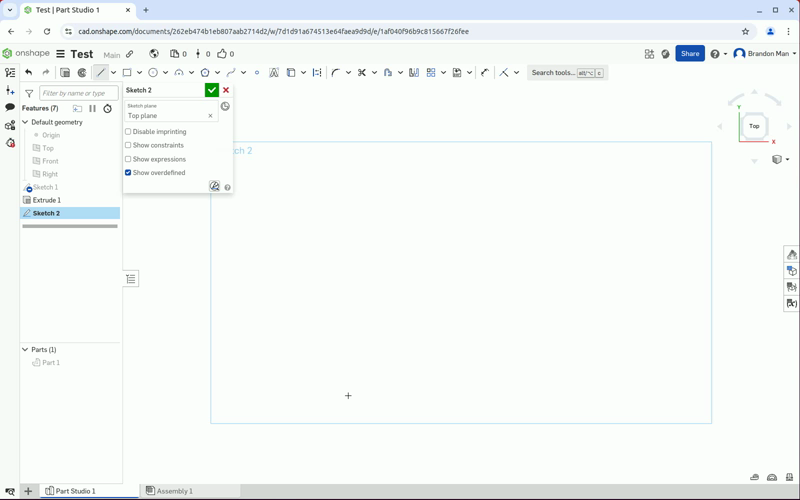
key_up(shift)
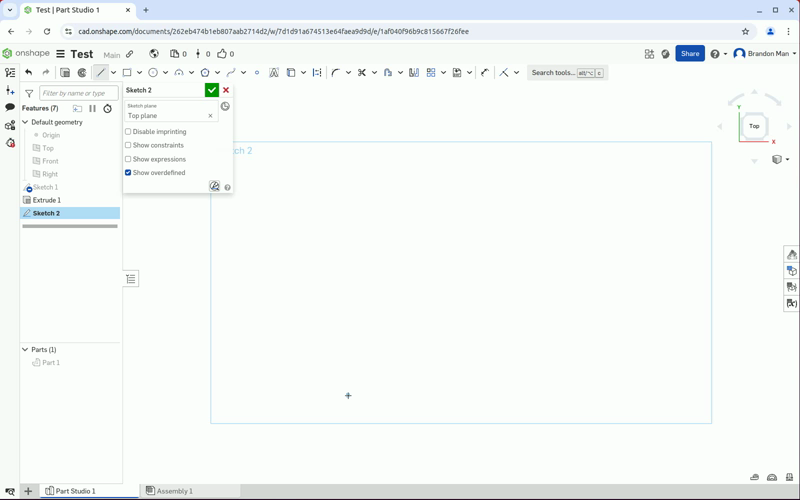
key_down(shift)
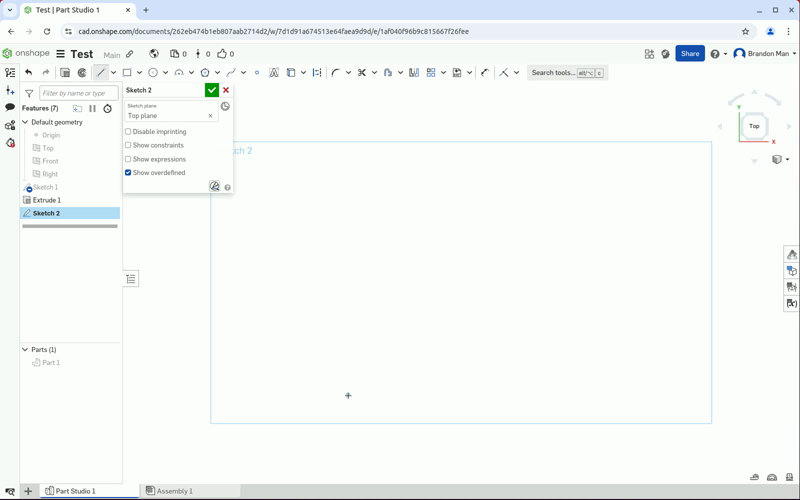
mouse_move(572, 395)
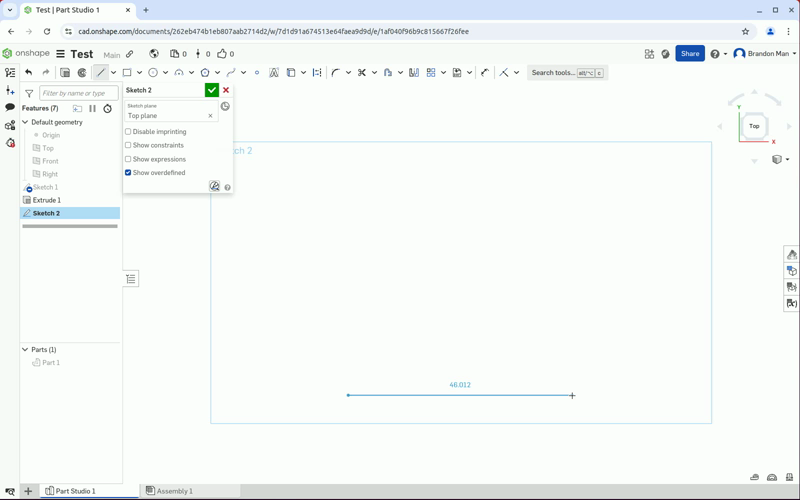
click(572, 395)
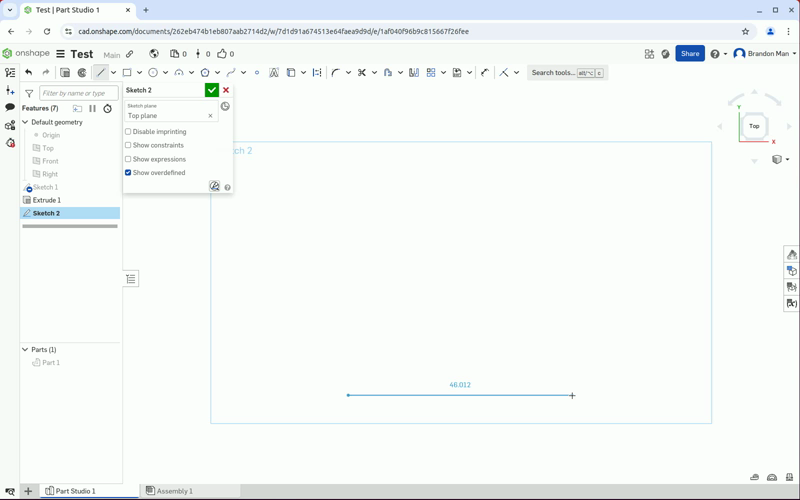
key_up(shift)
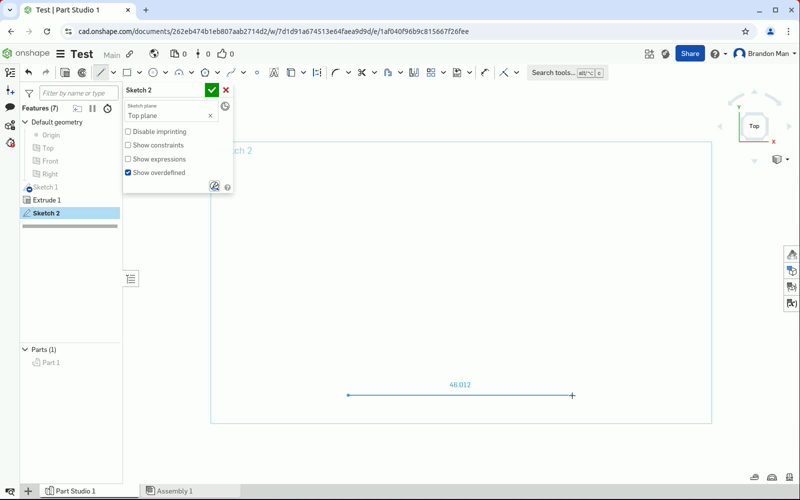
key_down(shift)
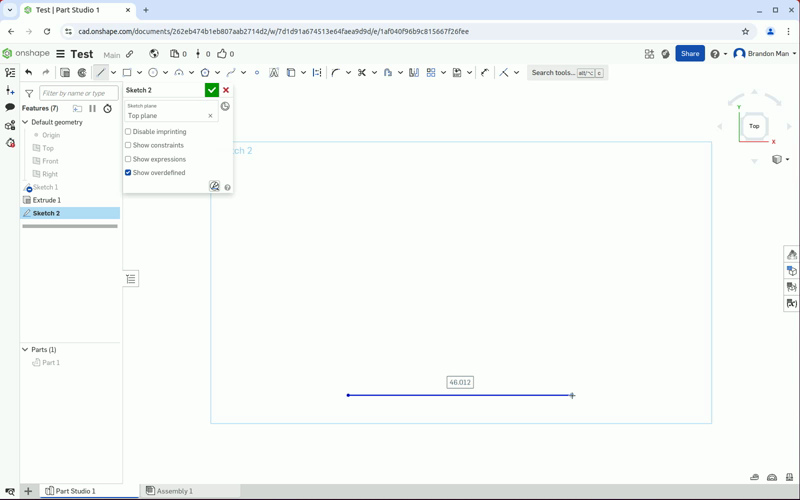
mouse_move(572, 171)
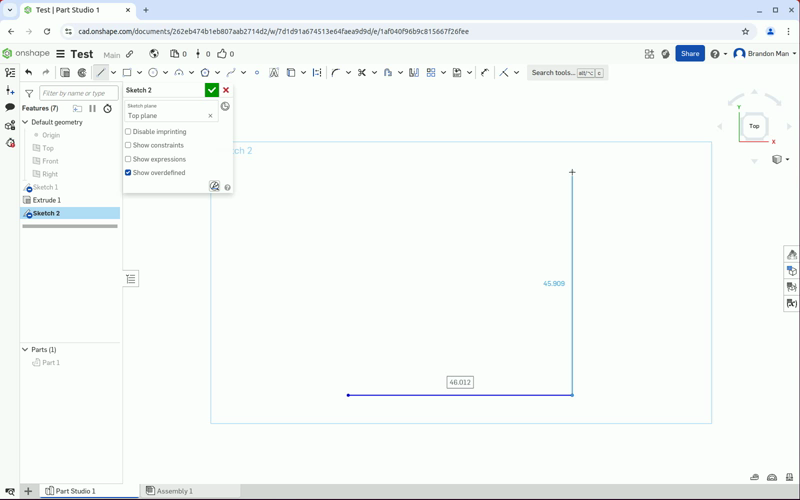
click(572, 171)
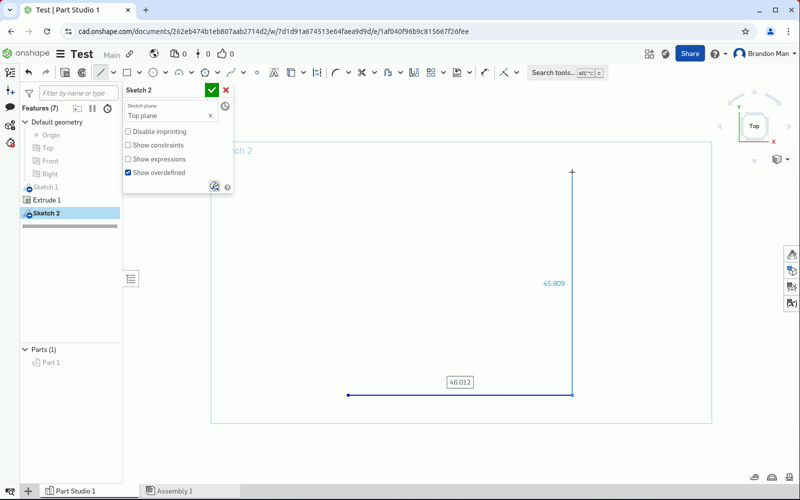
key_up(shift)
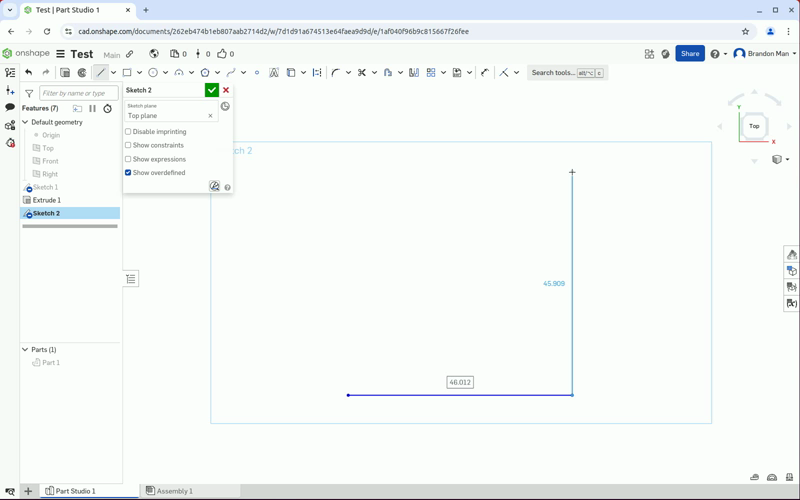
key_down(shift)
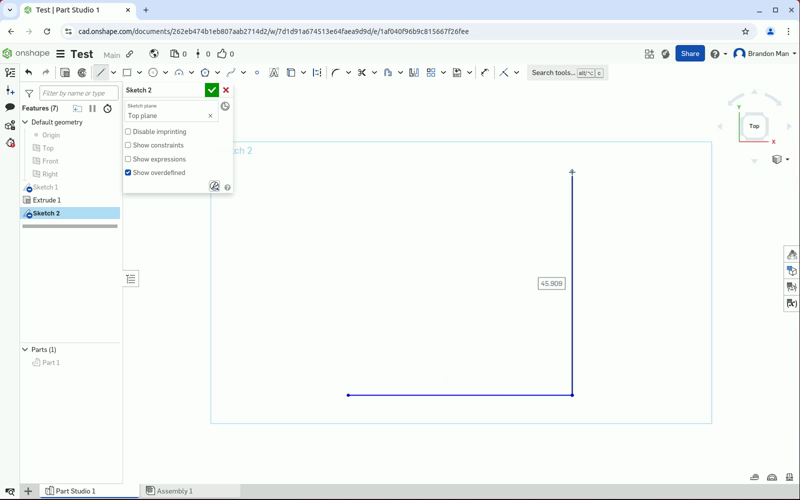
mouse_move(430, 171)
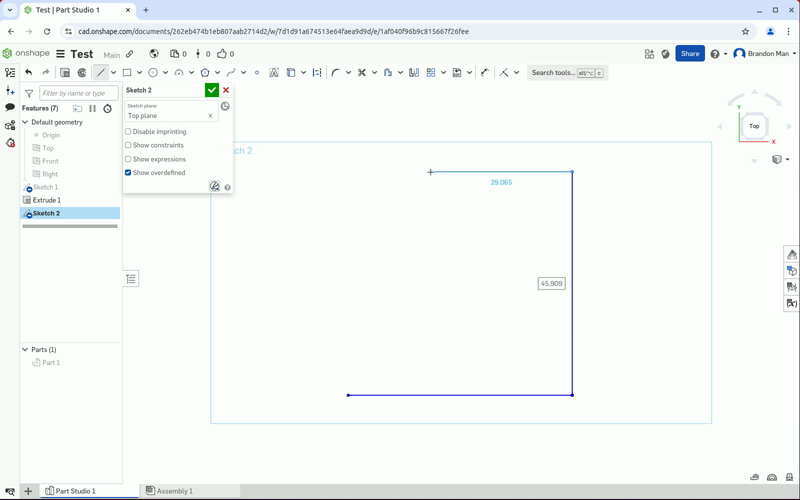
click(430, 171)
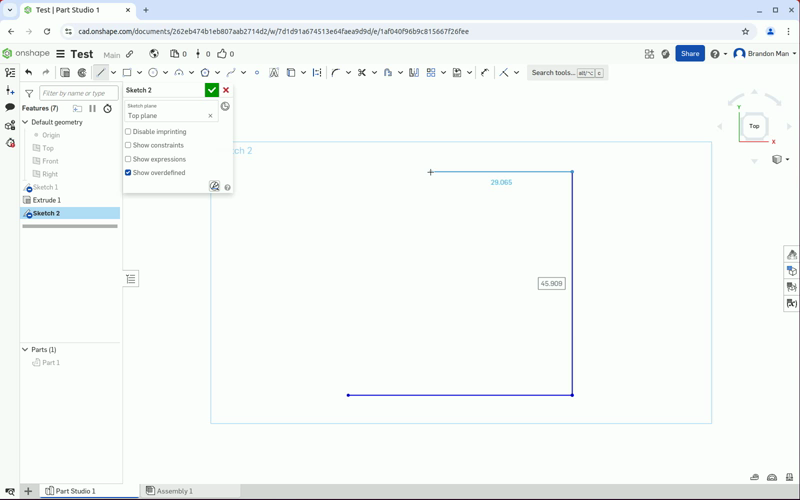
key_up(shift)
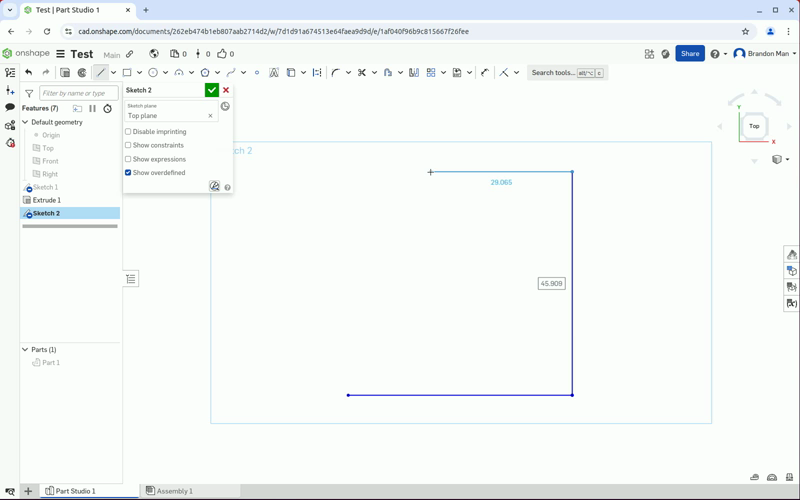
key_down(shift)
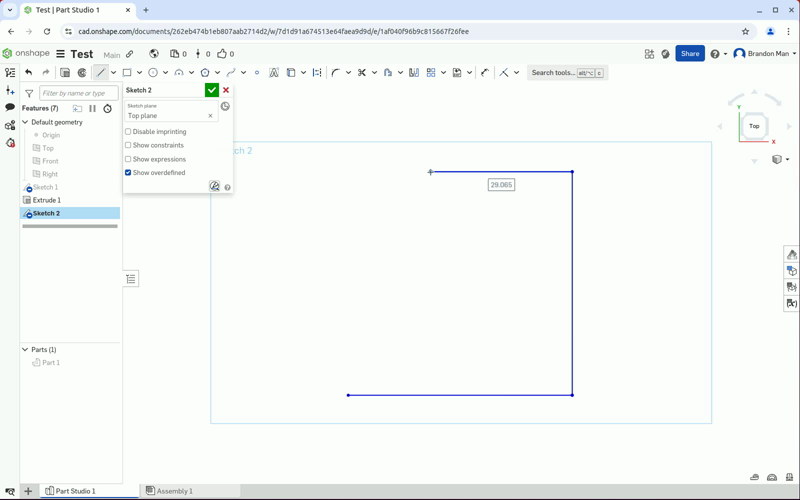
mouse_move(430, 261)
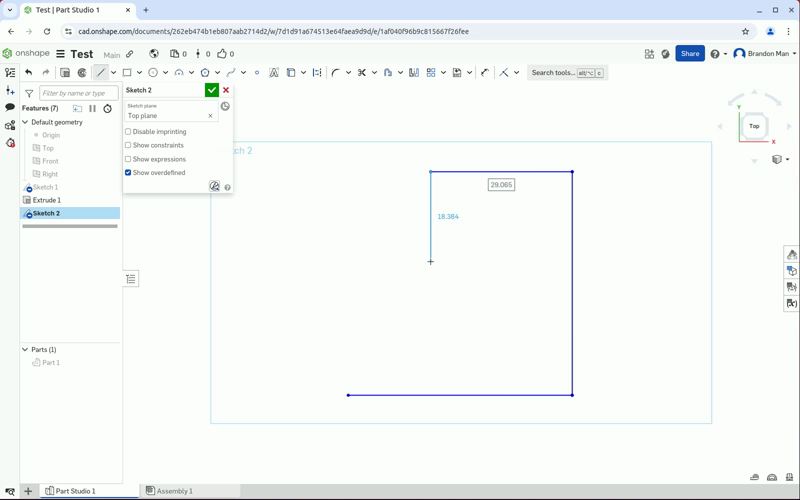
click(430, 261)
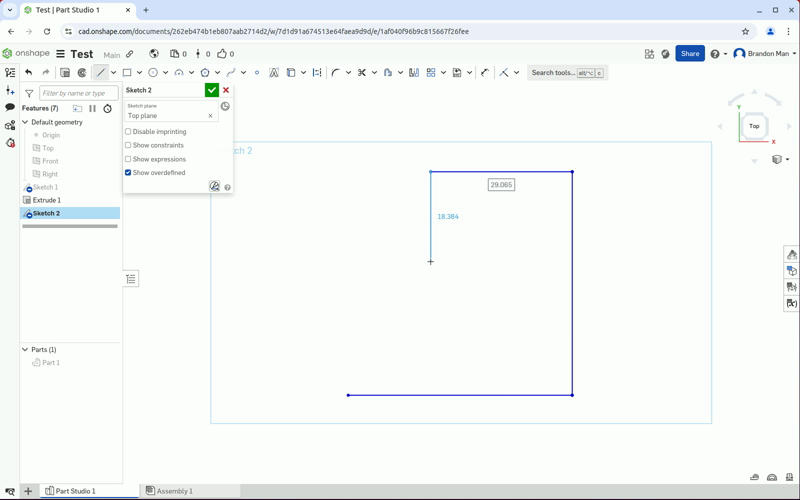
key_up(shift)
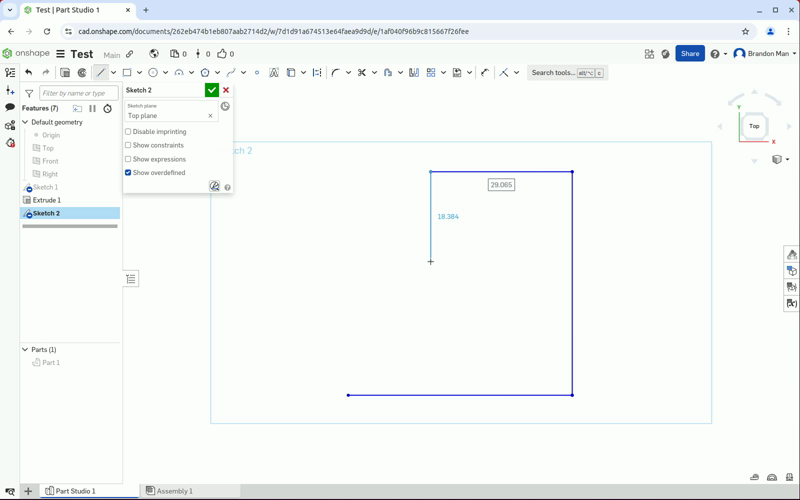
key_down(shift)
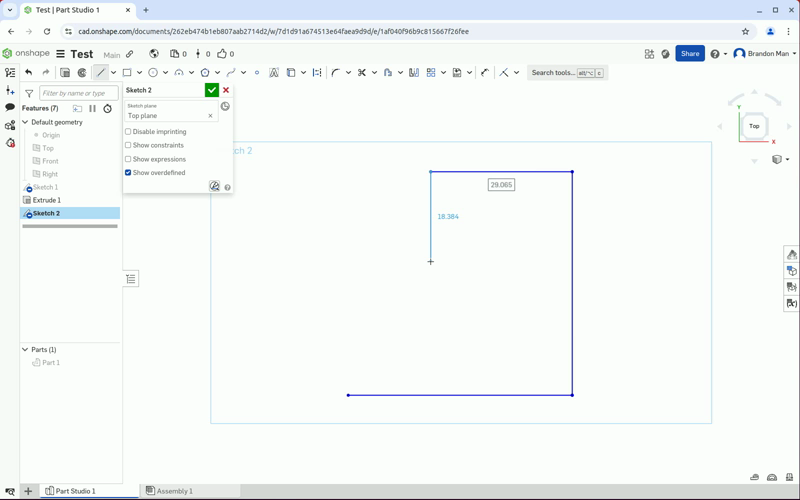
mouse_move(348, 261)
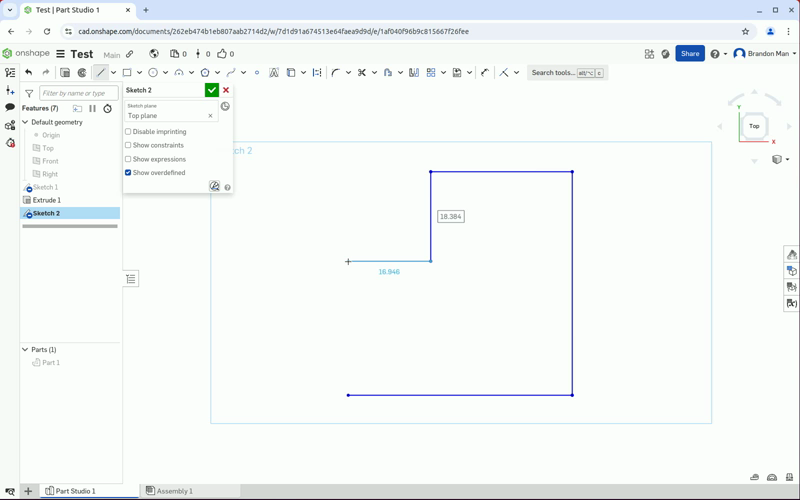
click(348, 261)
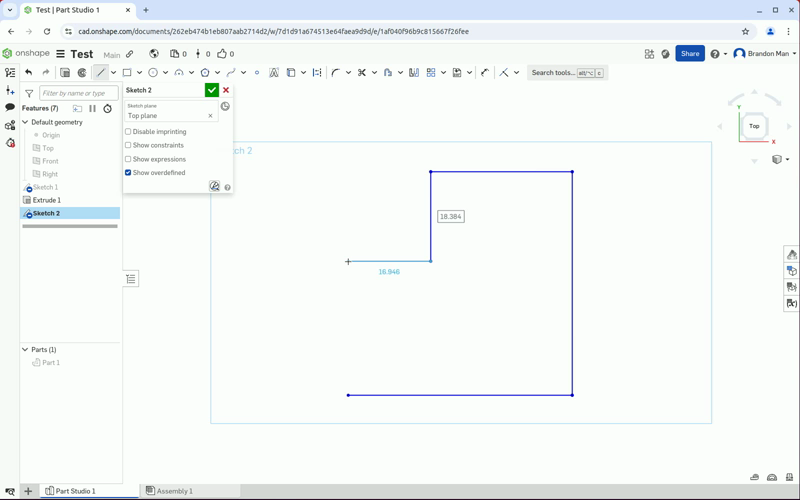
key_up(shift)
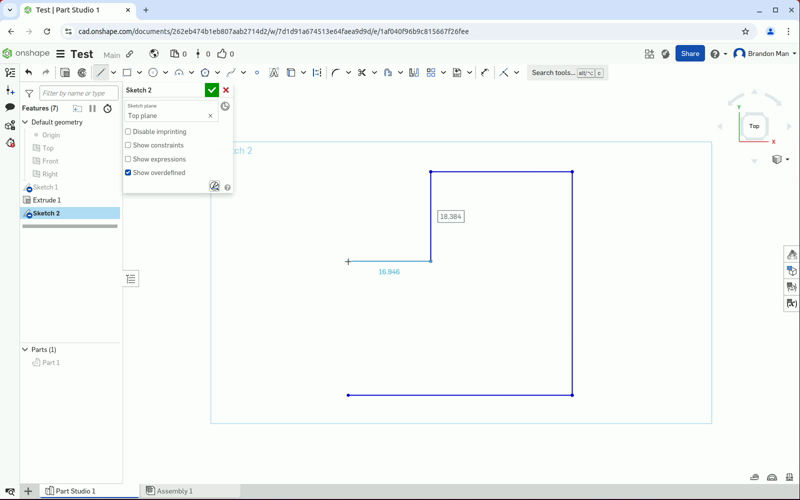
key_down(shift)
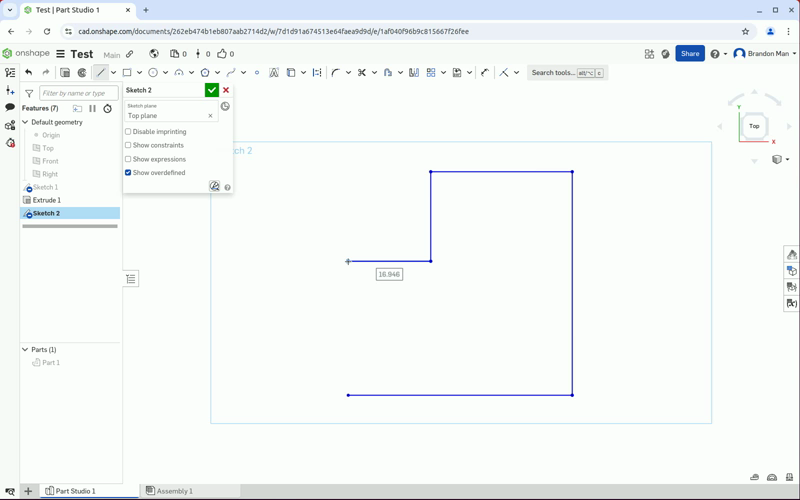
mouse_move(348, 395)
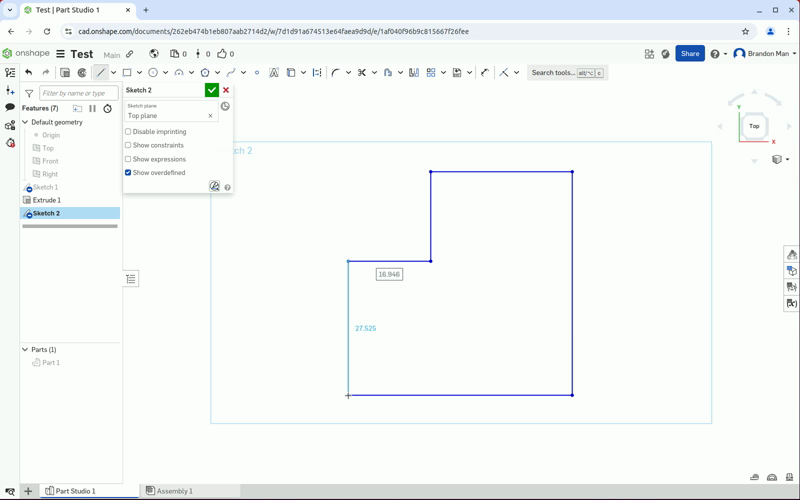
key_up(shift)
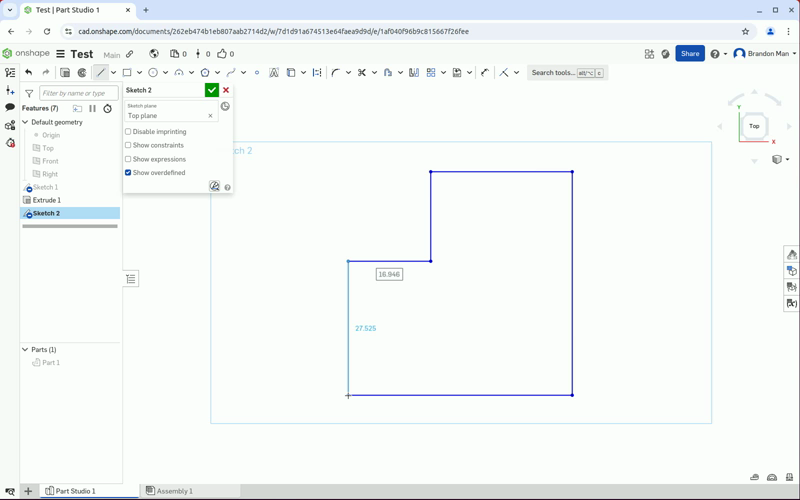
click(348, 395)
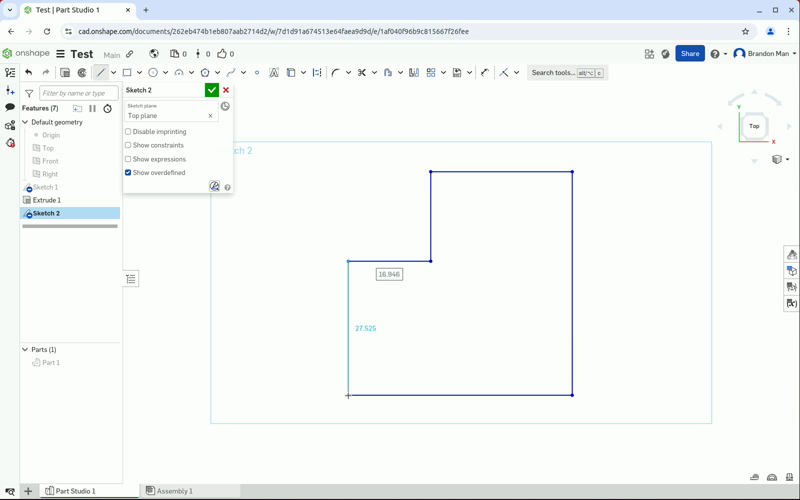
key(esc)
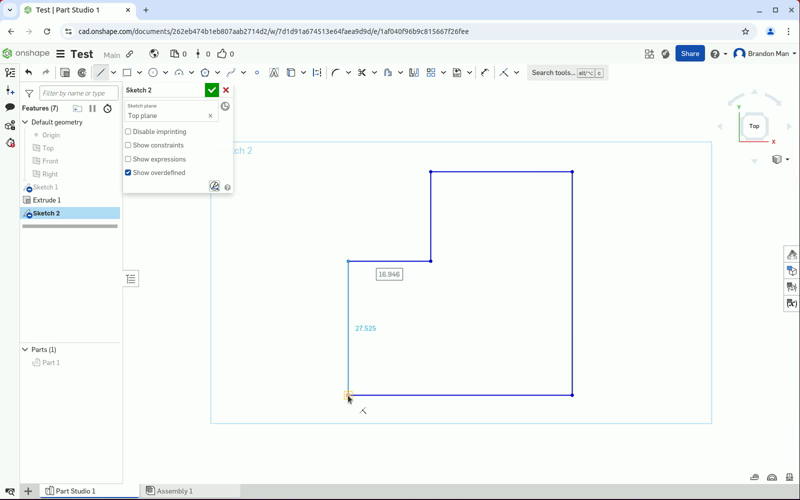
mouse_move(518, 244)
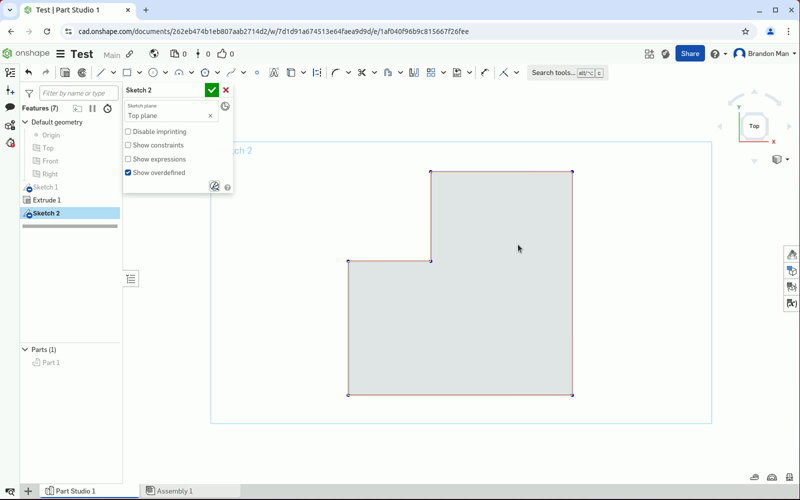
click(518, 244)
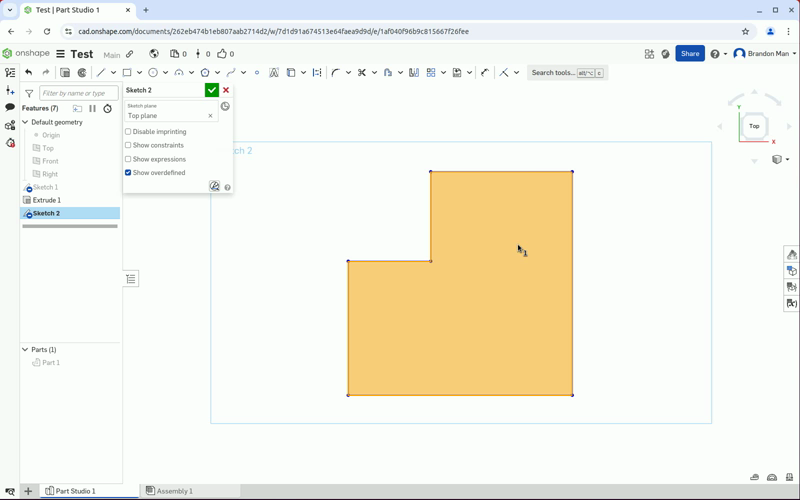
mouse_move(73, 352)
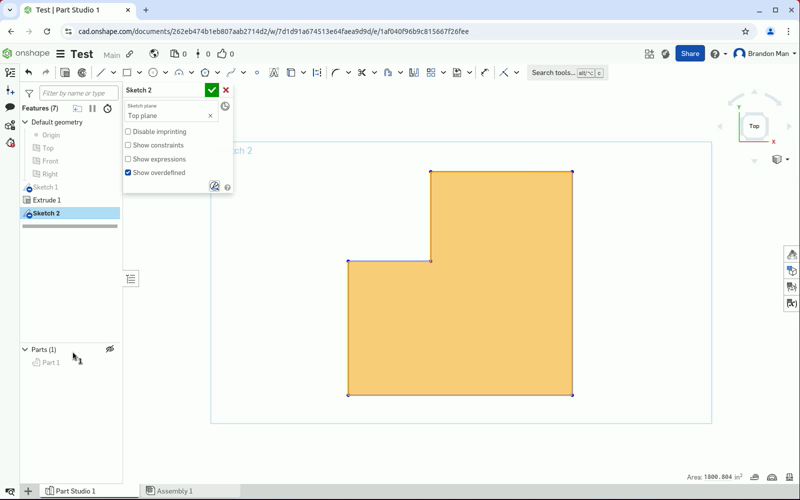
key(shift+y)
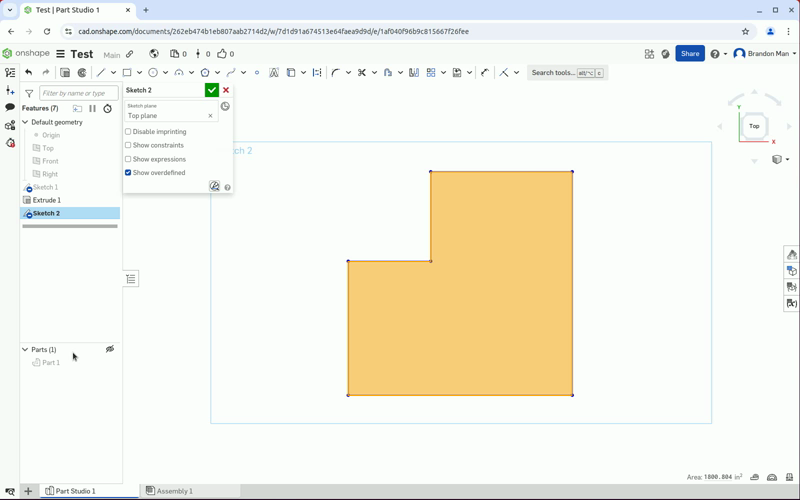
key(shift+e)
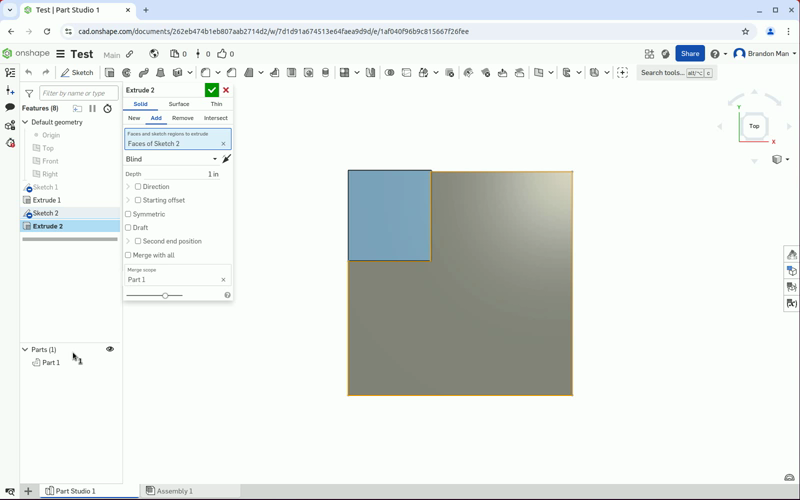
mouse_move(143, 106)
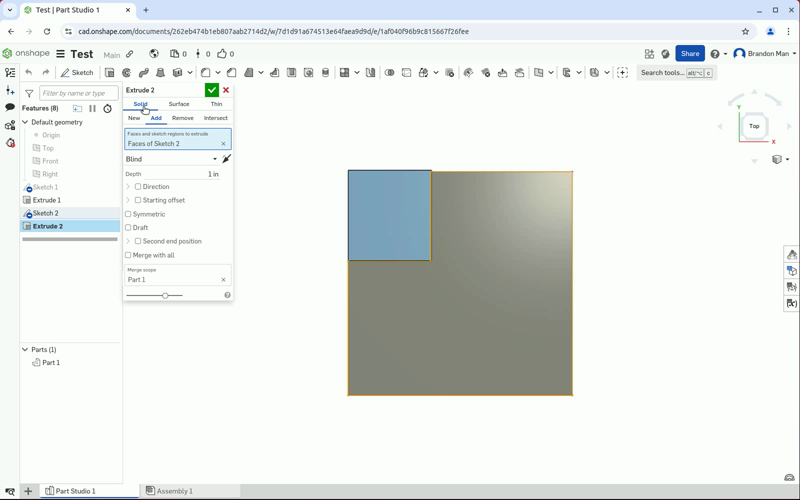
click(143, 106)
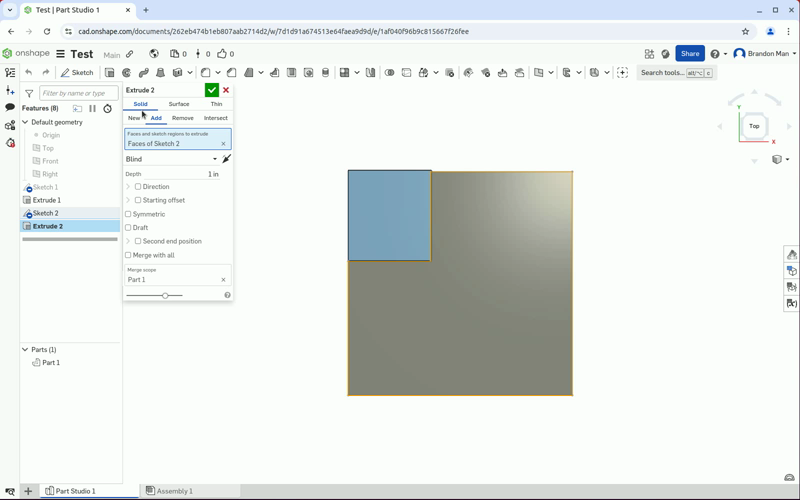
mouse_move(137, 120)
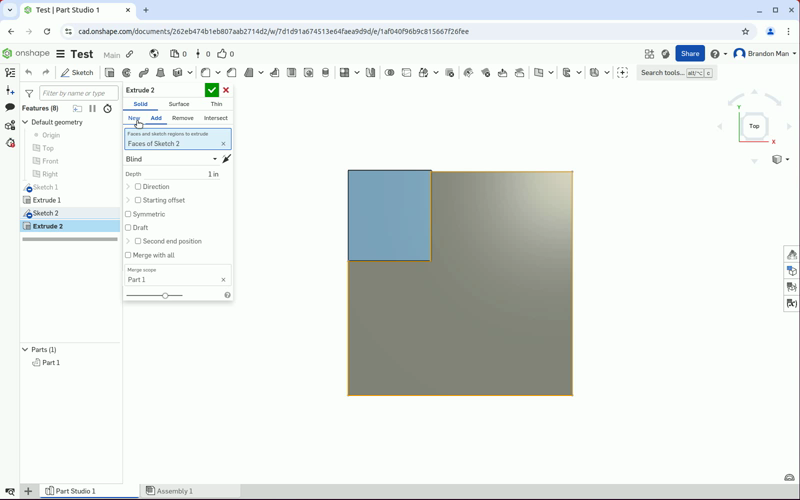
click(137, 120)
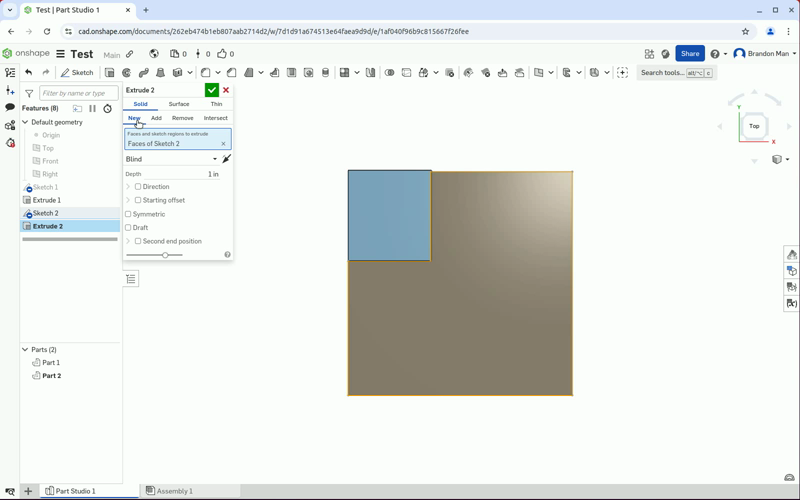
key(tab, 4)
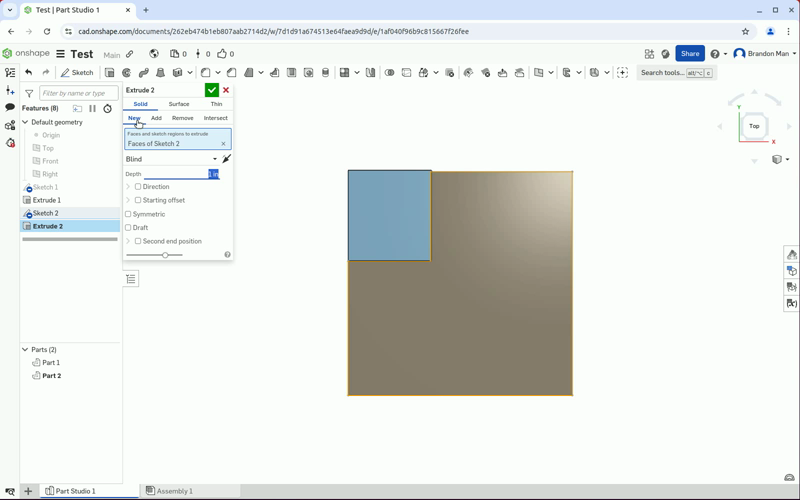
text(0.241)
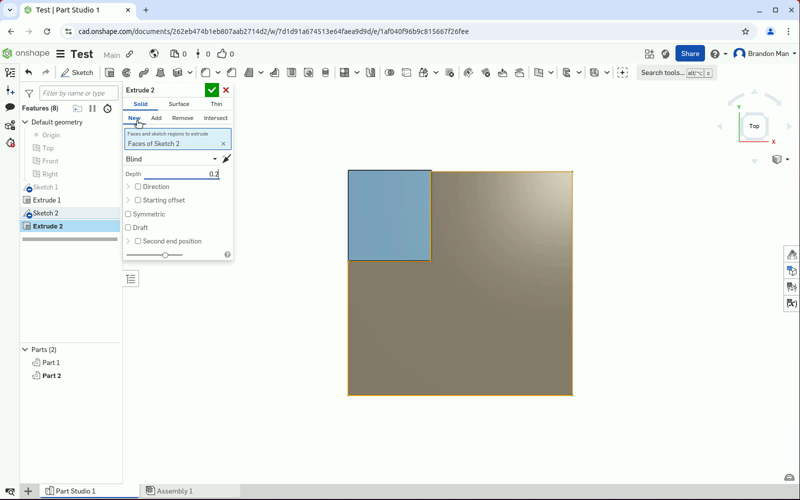
key(enter)
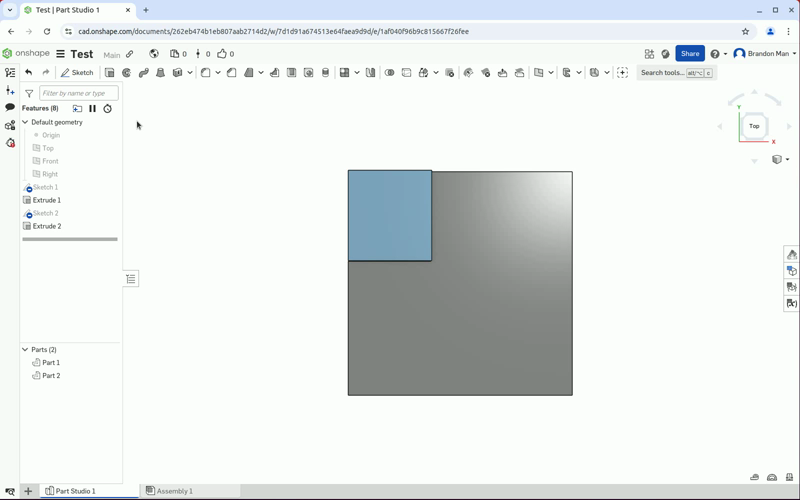
key(shift+h)
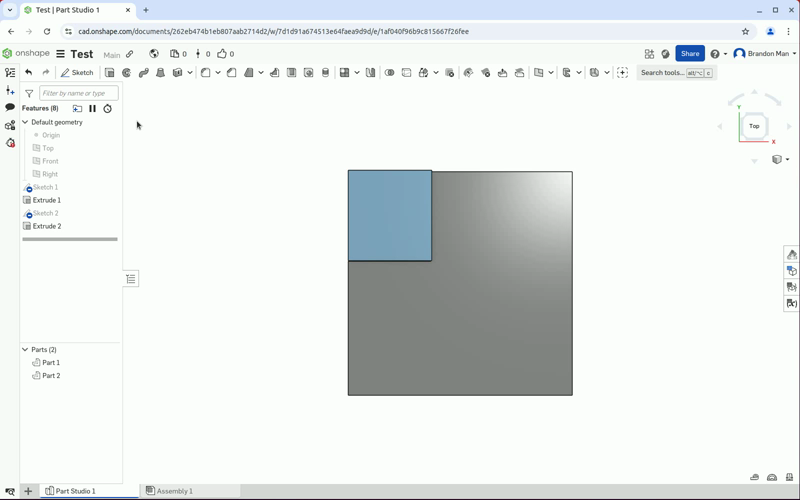
key(shift+h)
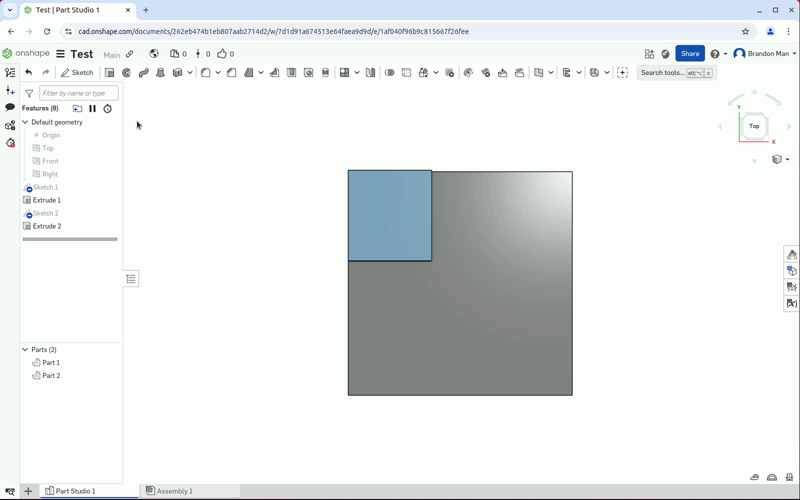
mouse_move(73, 189)
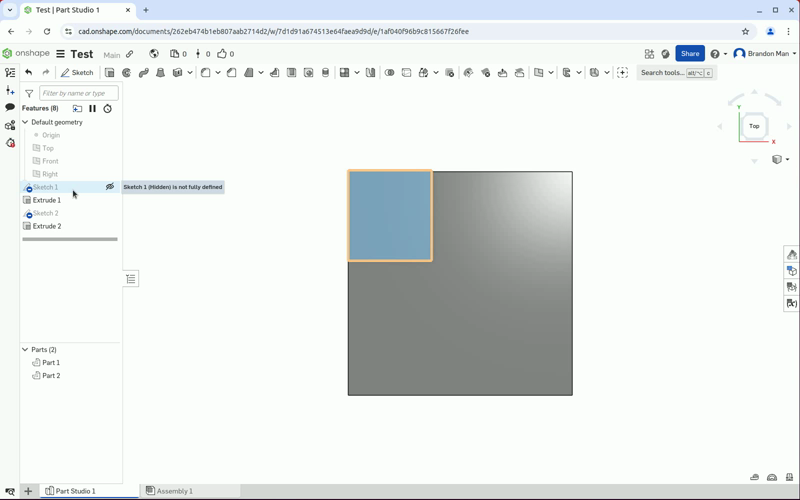
click(73, 189)
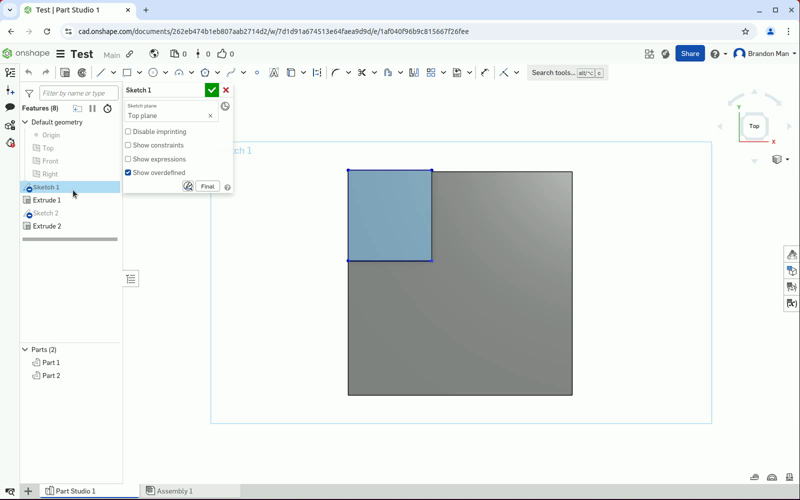
mouse_move(229, 92)
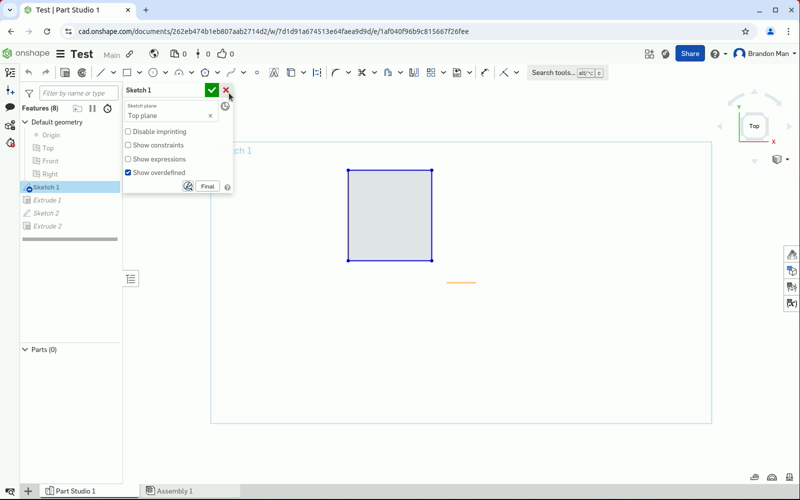
click(229, 92)
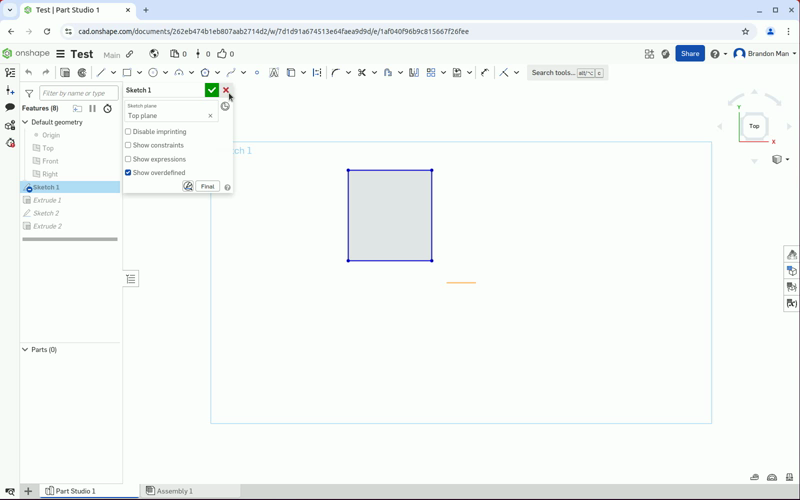
key(shift+s)
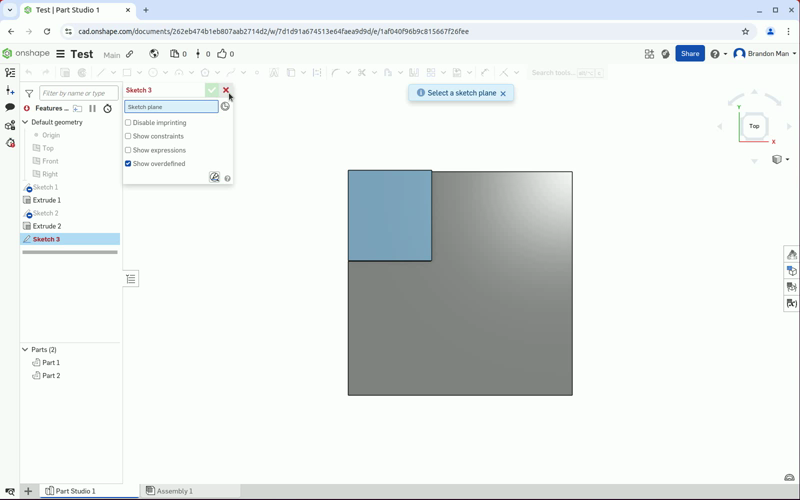
mouse_move(73, 150)
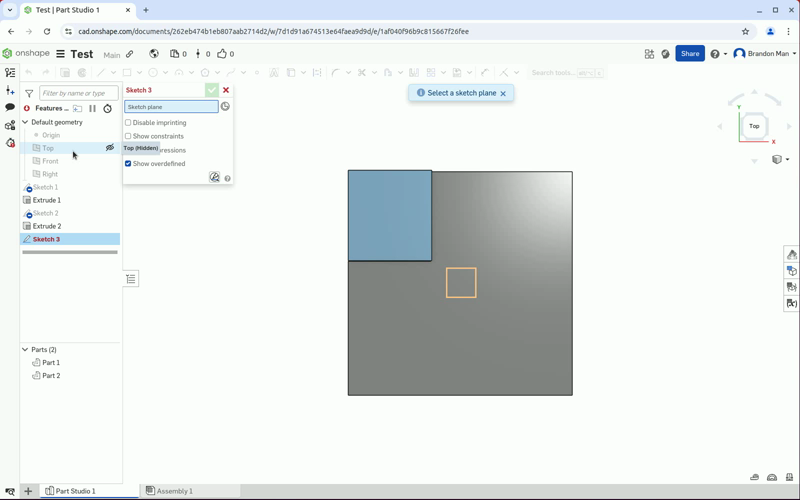
click(73, 150)
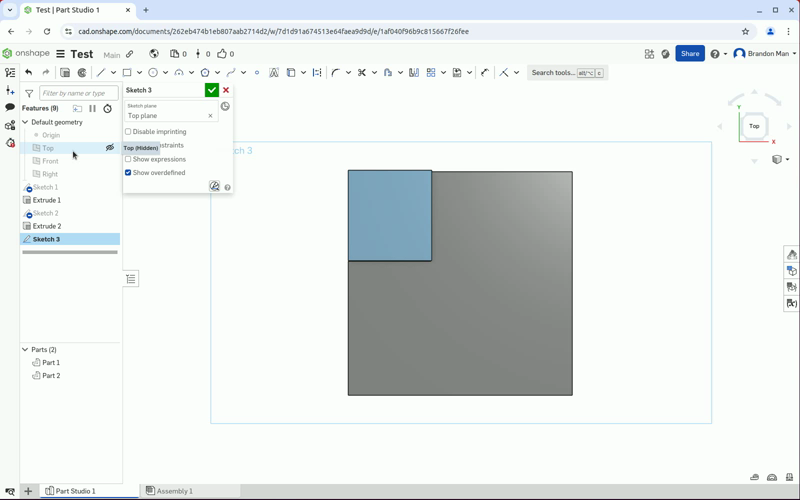
mouse_move(73, 352)
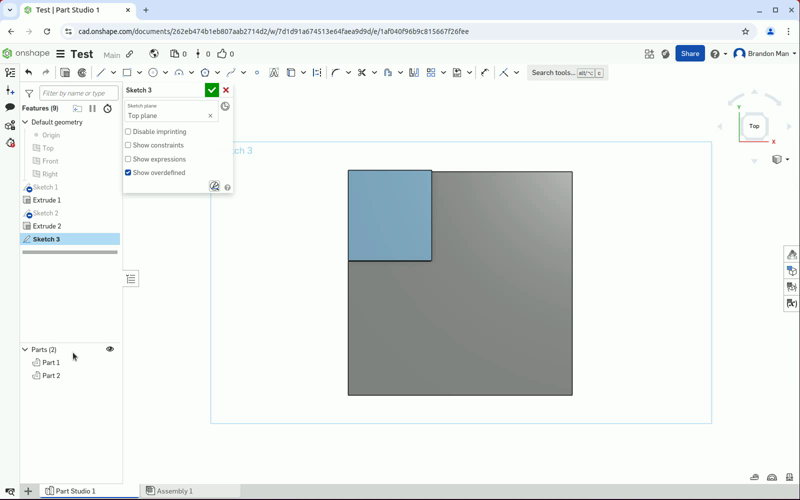
key(y)
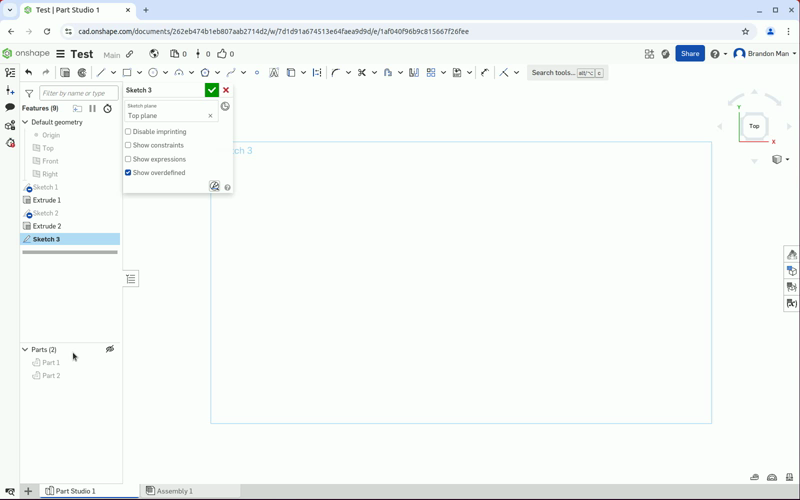
key(l)
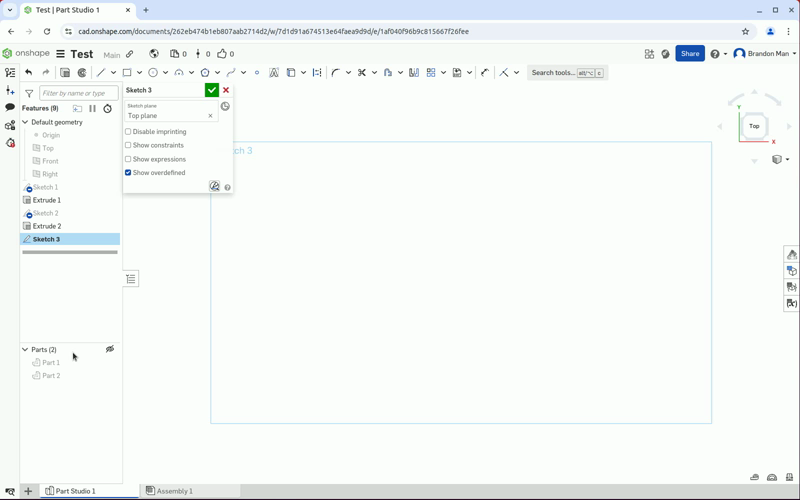
key_down(shift)
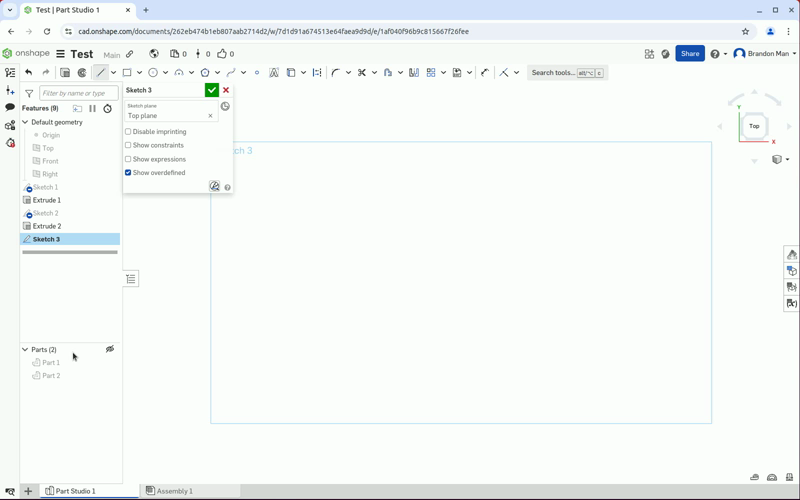
mouse_move(348, 260)
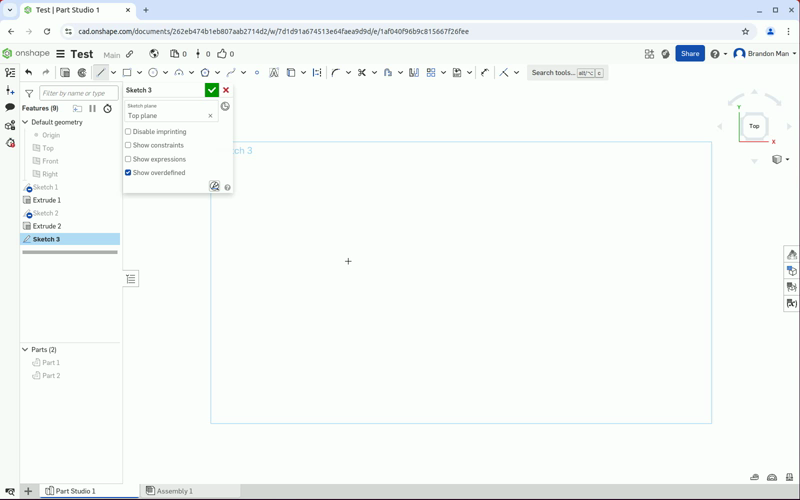
click(348, 260)
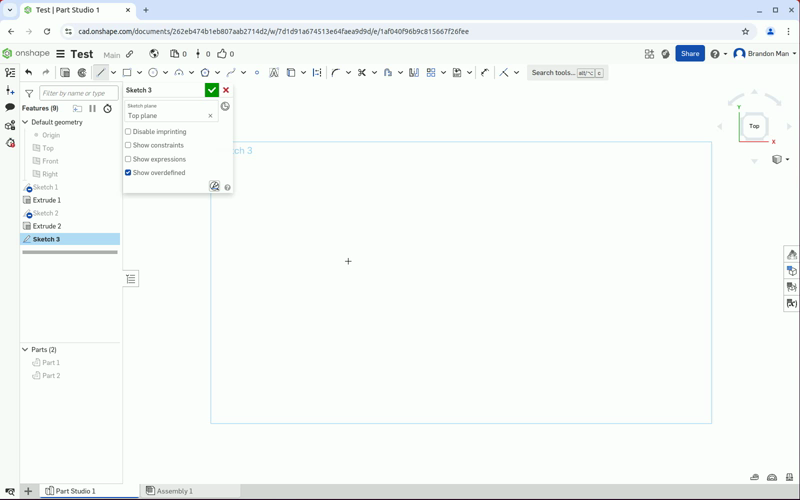
key_up(shift)
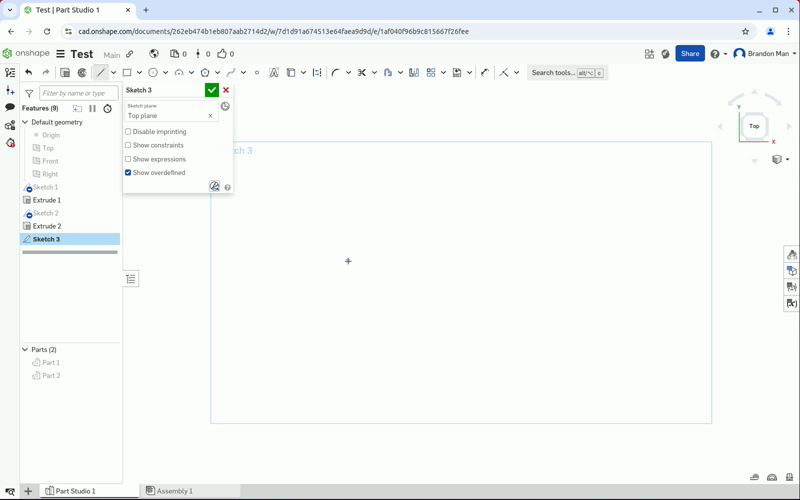
key_down(shift)
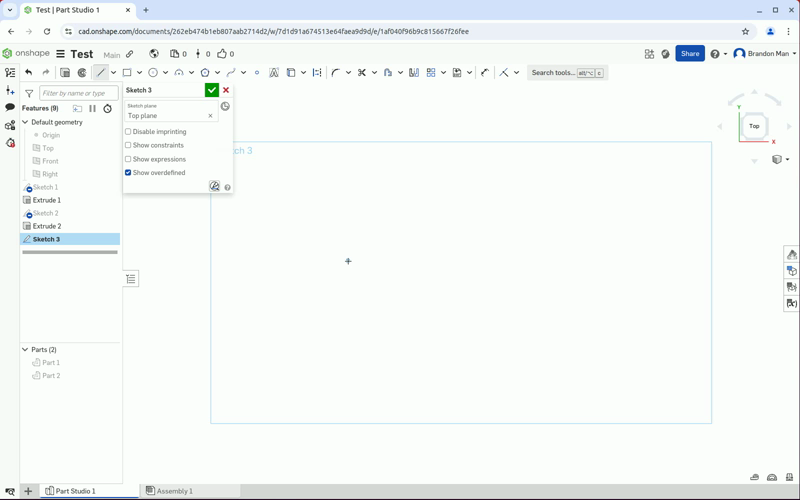
mouse_move(431, 260)
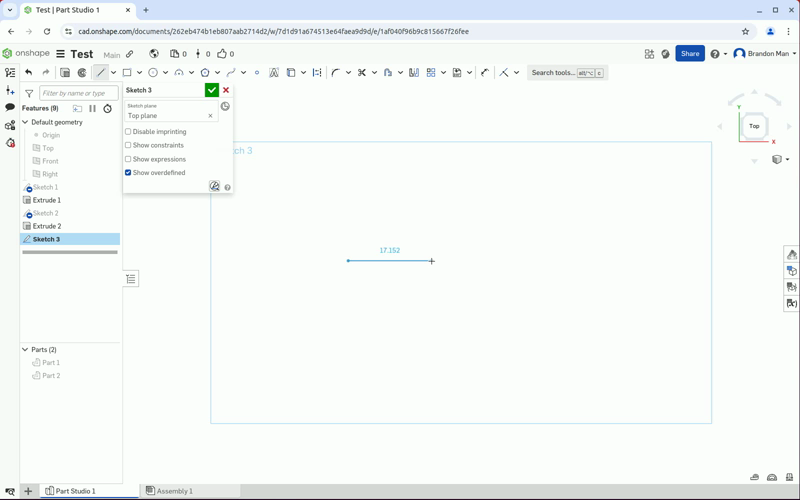
click(431, 260)
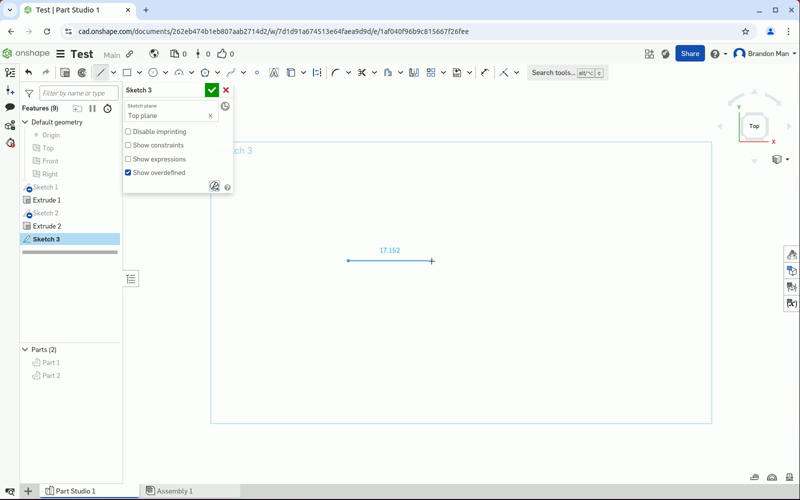
key_up(shift)
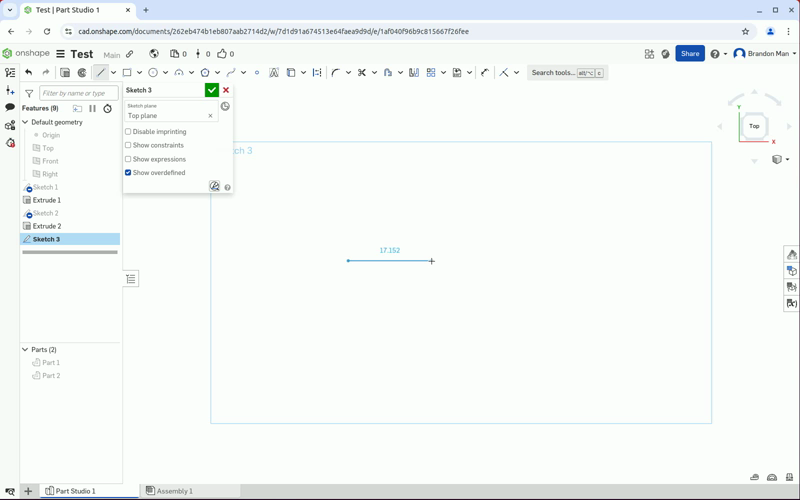
key_down(shift)
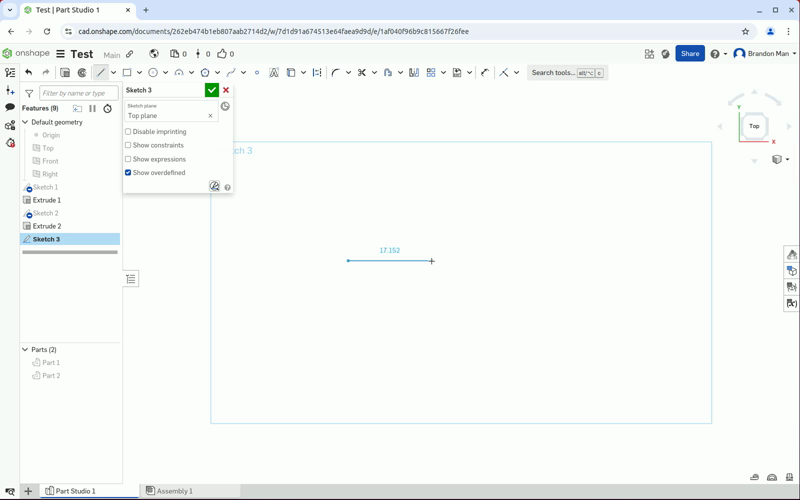
mouse_move(431, 170)
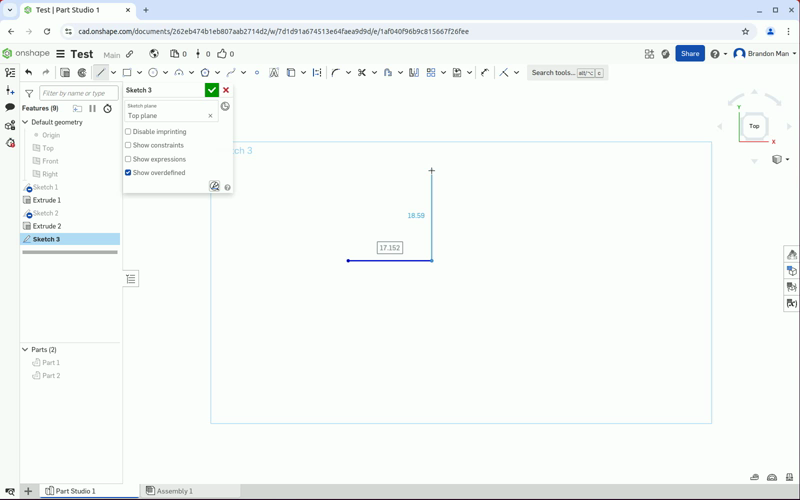
click(431, 170)
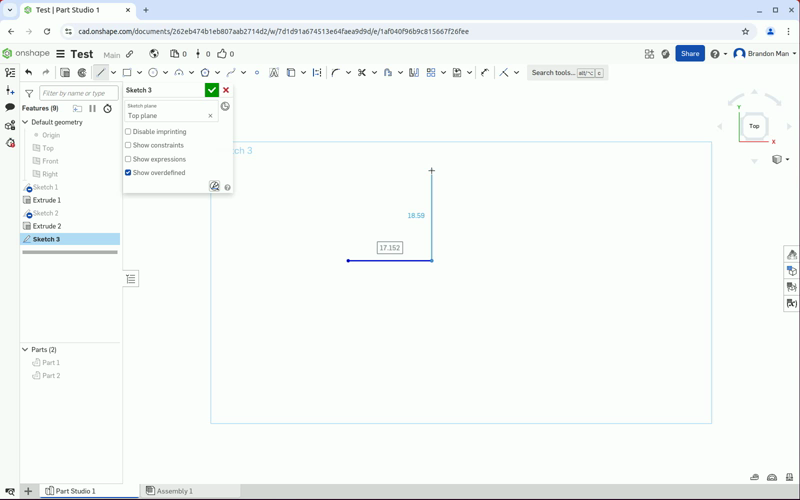
key_up(shift)
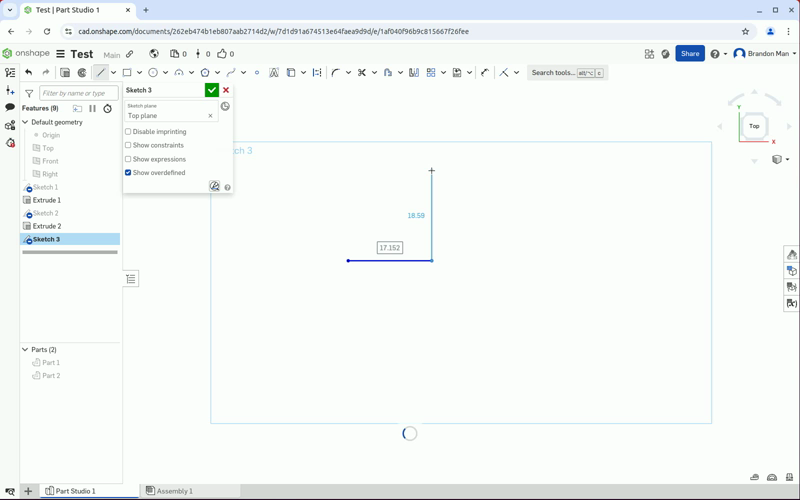
key_down(shift)
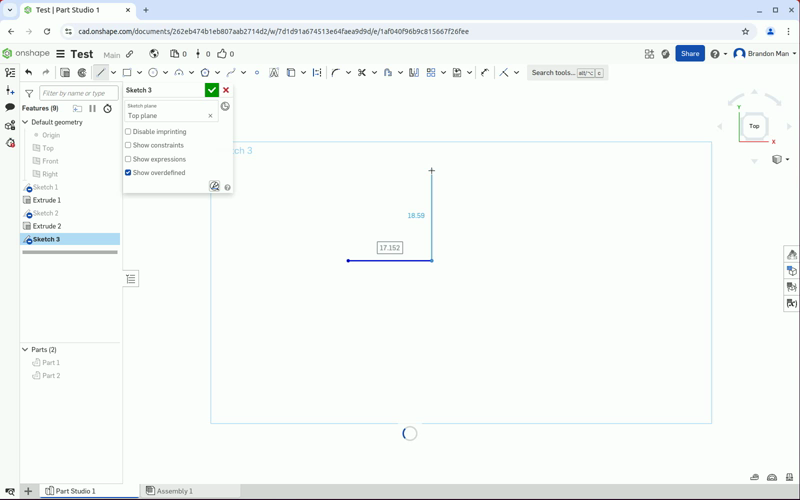
mouse_move(348, 170)
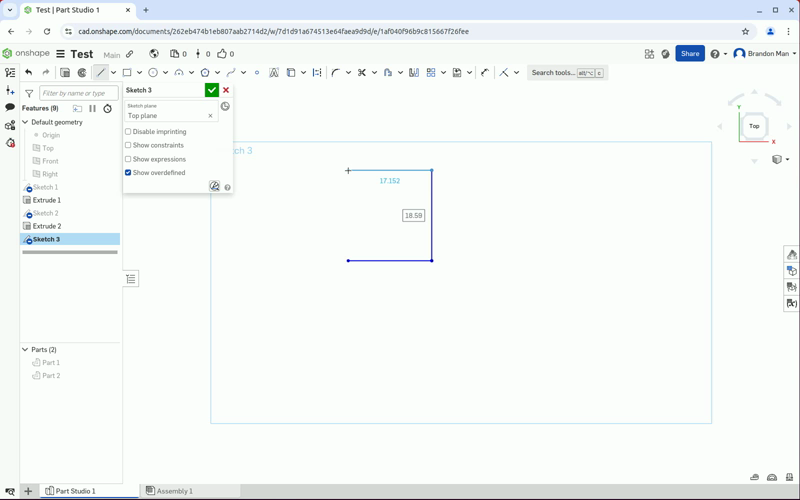
click(348, 170)
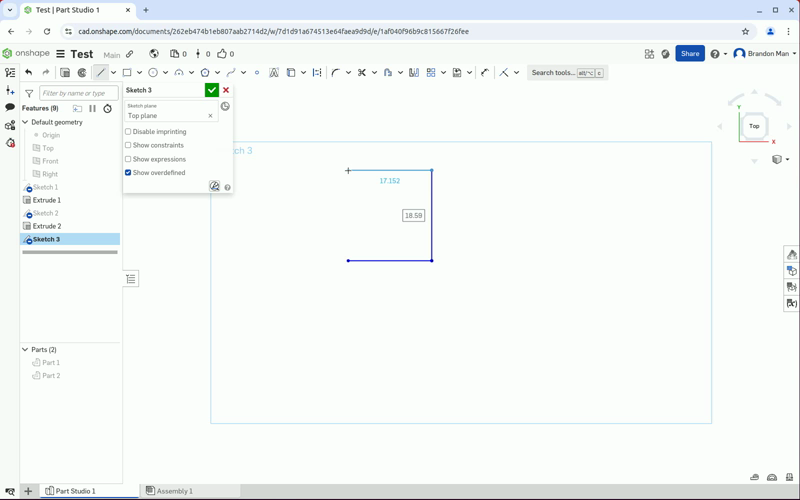
key_up(shift)
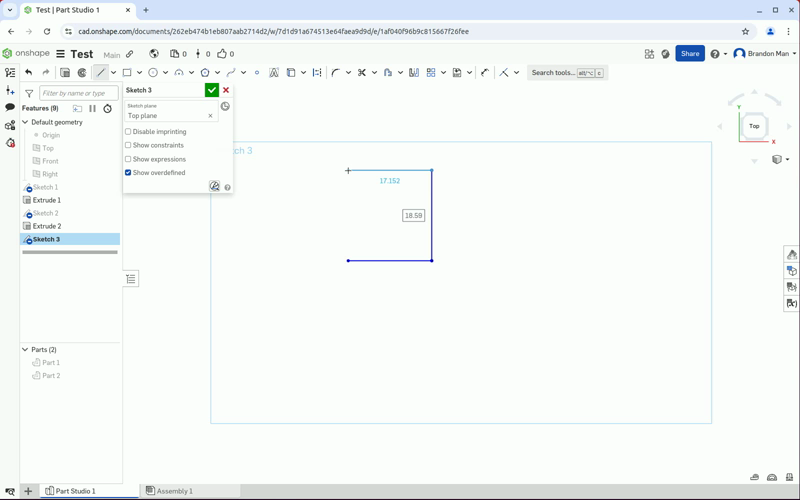
key_down(shift)
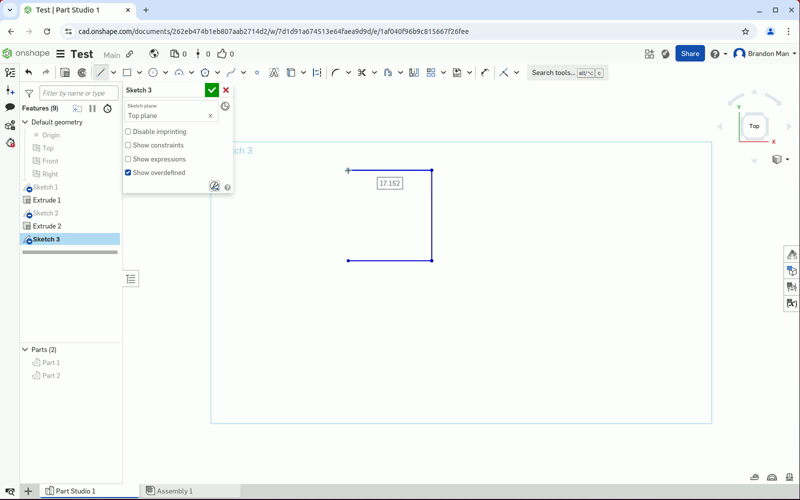
mouse_move(348, 260)
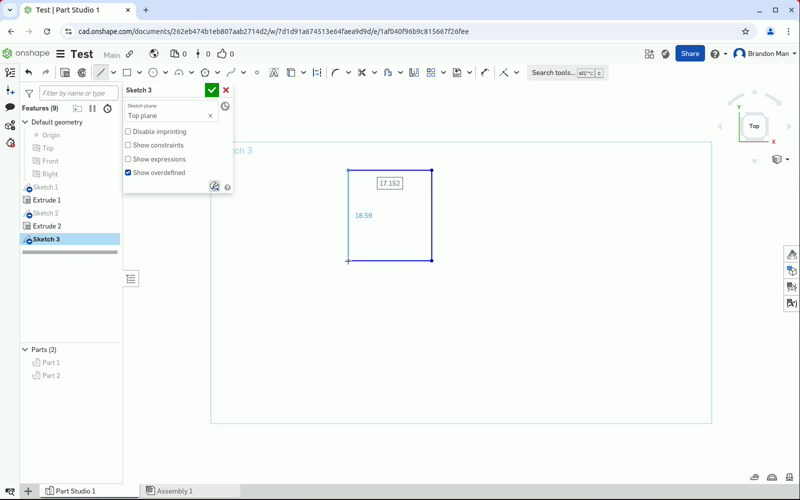
key_up(shift)
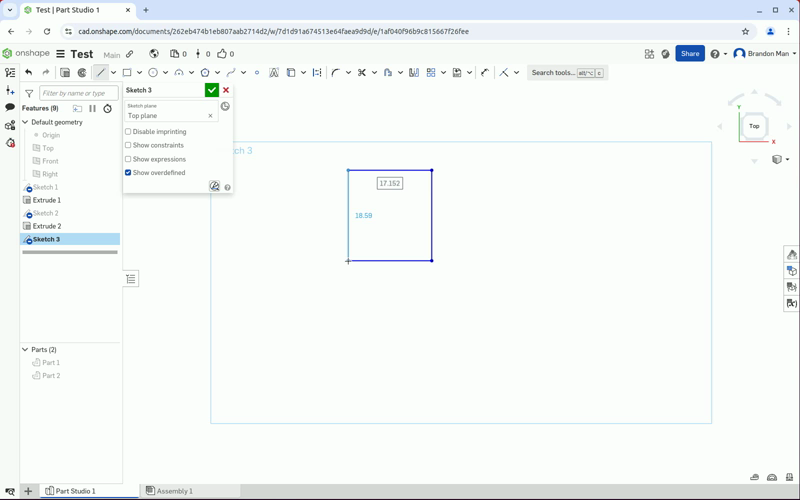
click(348, 260)
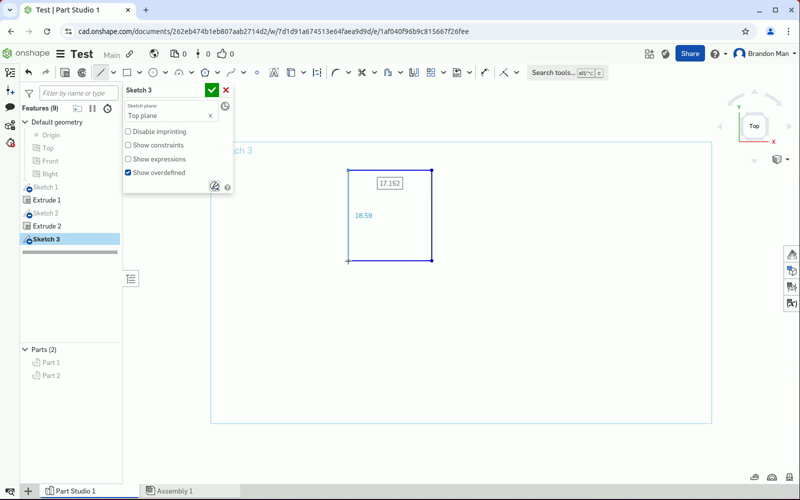
key(esc)
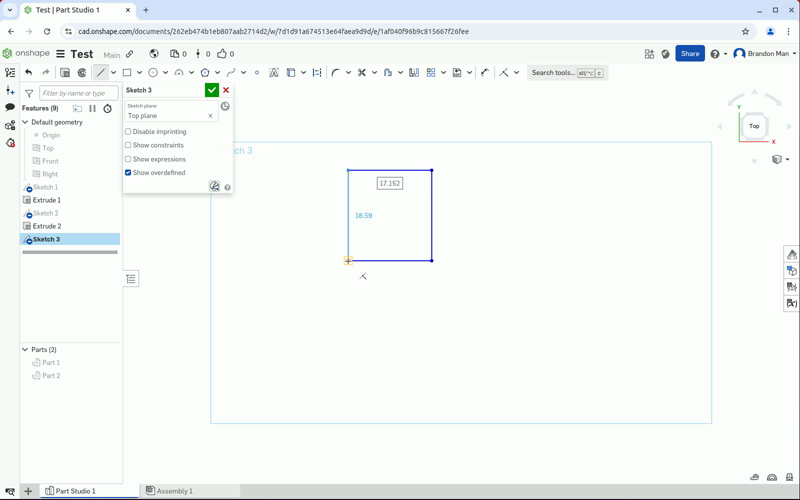
mouse_move(417, 176)
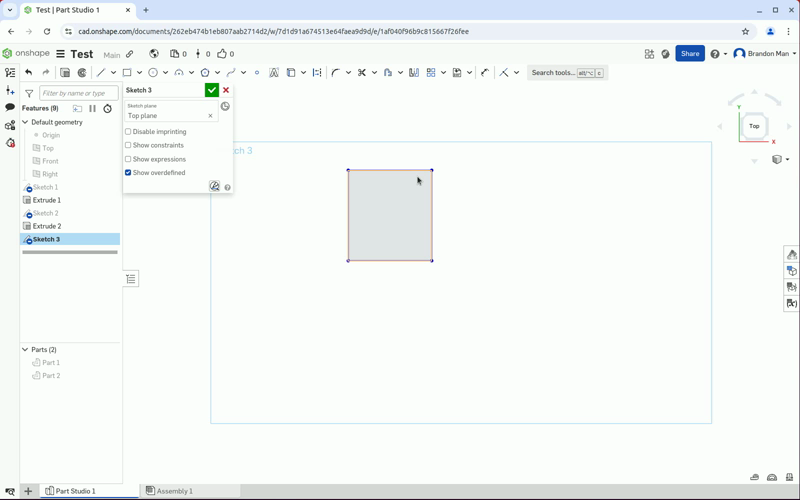
click(417, 176)
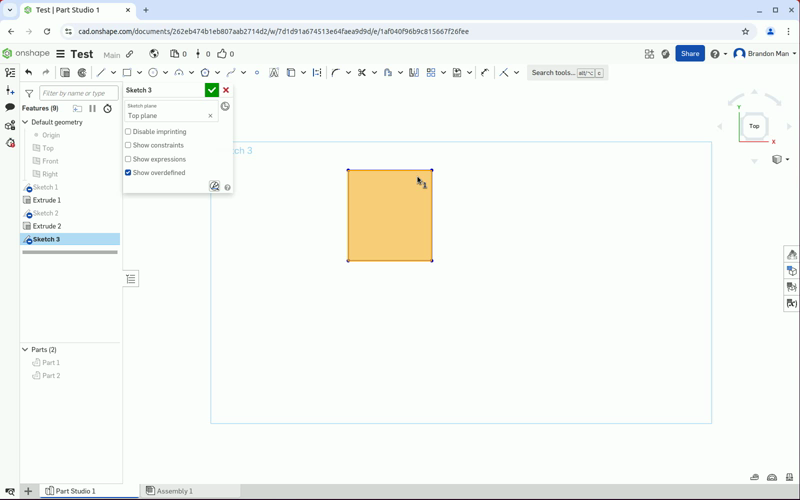
mouse_move(73, 352)
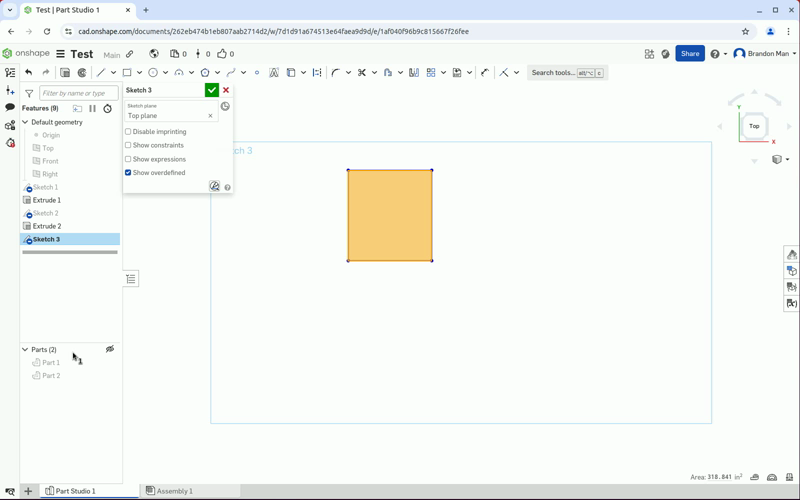
key(shift+y)
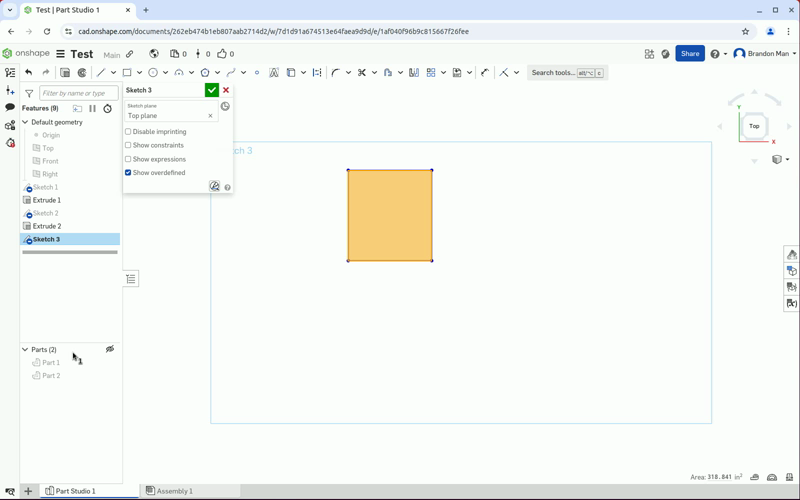
key(shift+e)
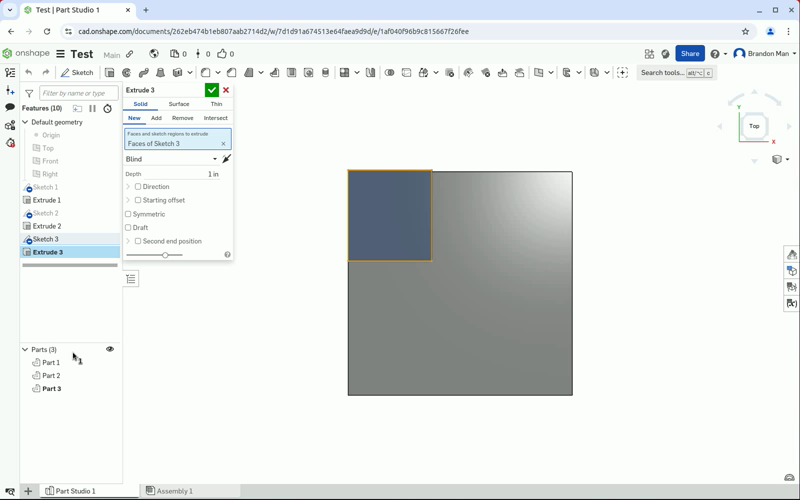
mouse_move(143, 106)
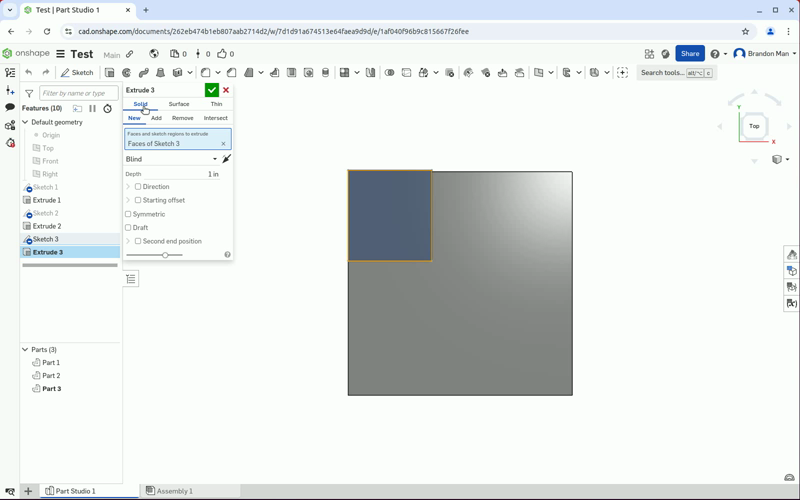
click(143, 106)
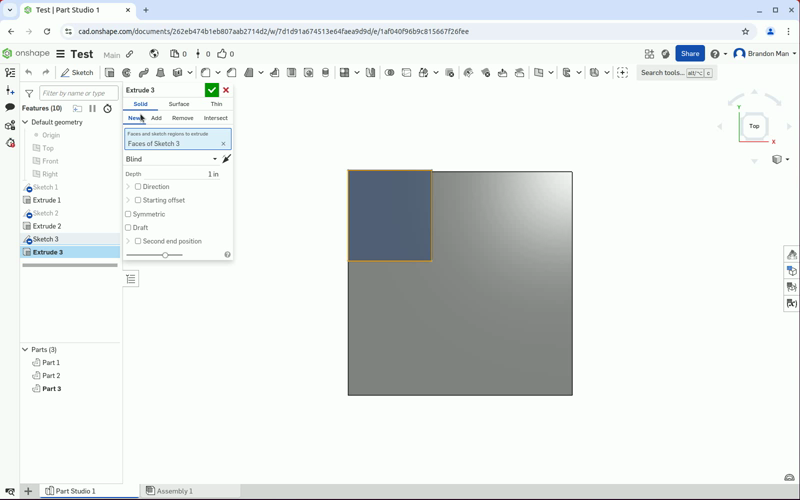
mouse_move(137, 120)
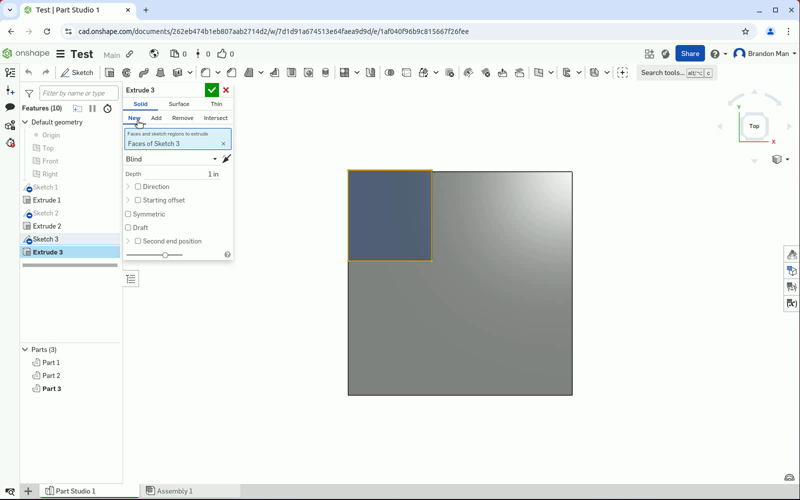
click(137, 120)
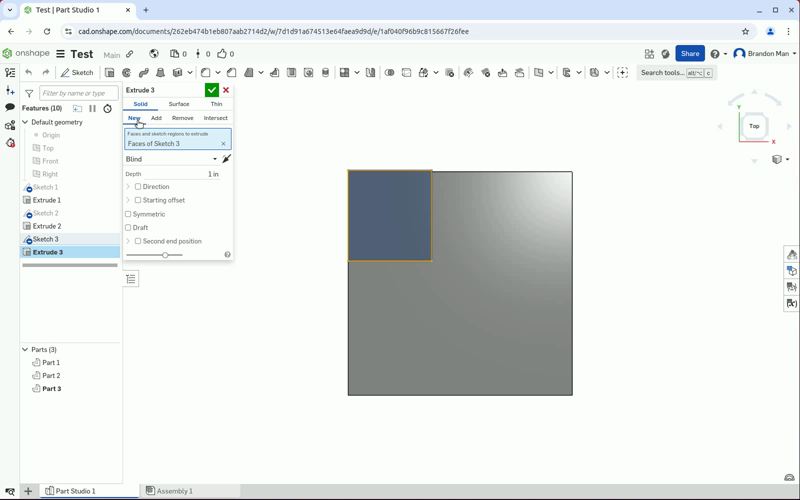
key(tab, 4)
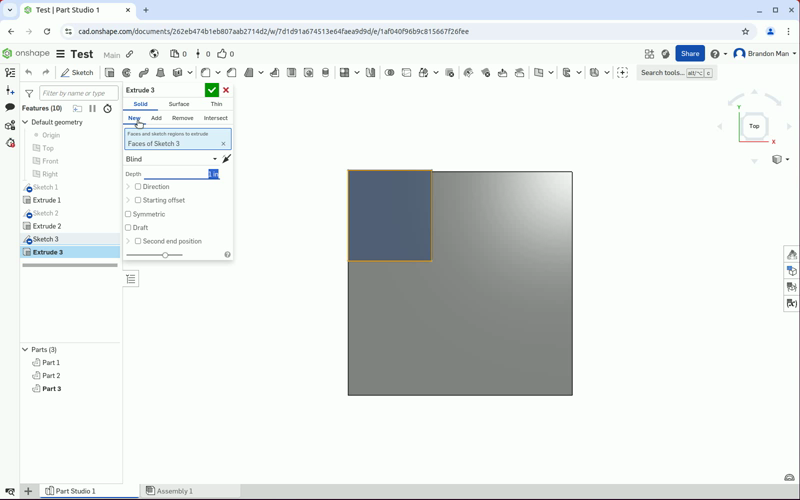
text(0.241)
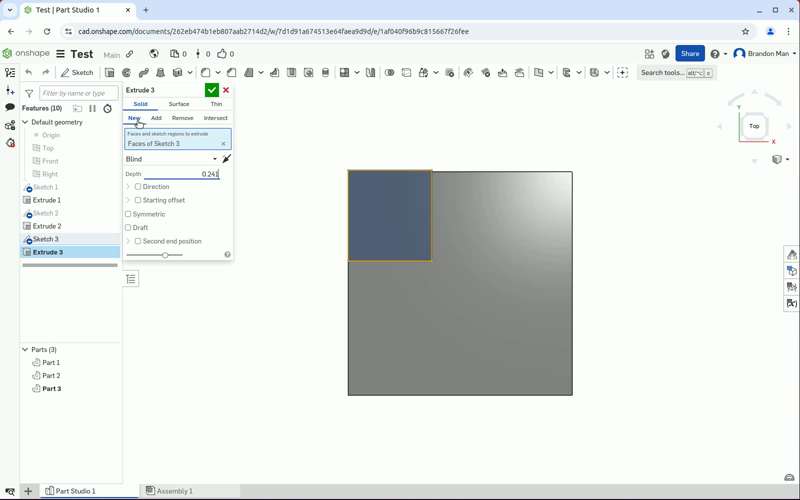
key(enter)
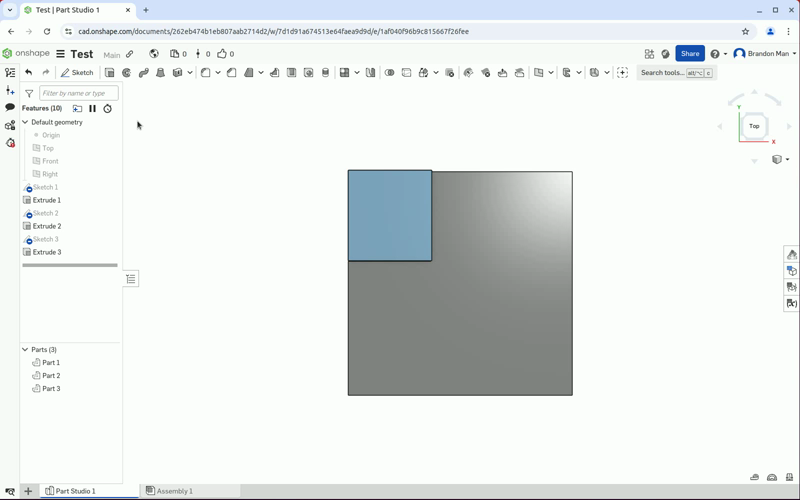
key(shift+h)
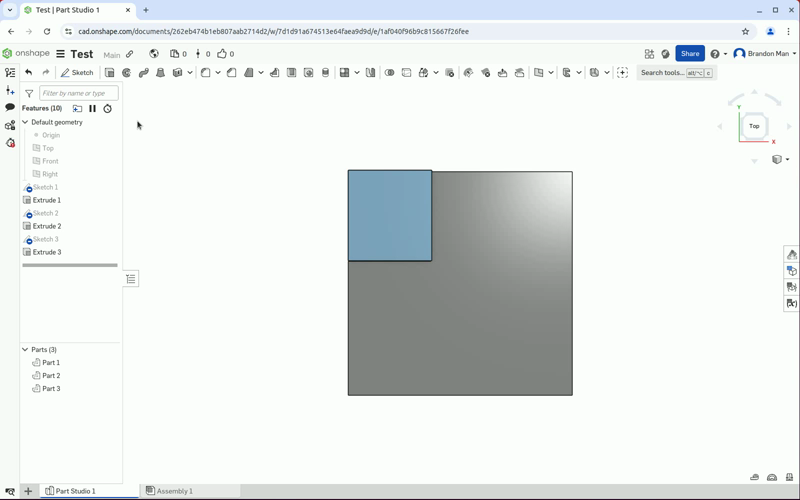
key(shift+h)
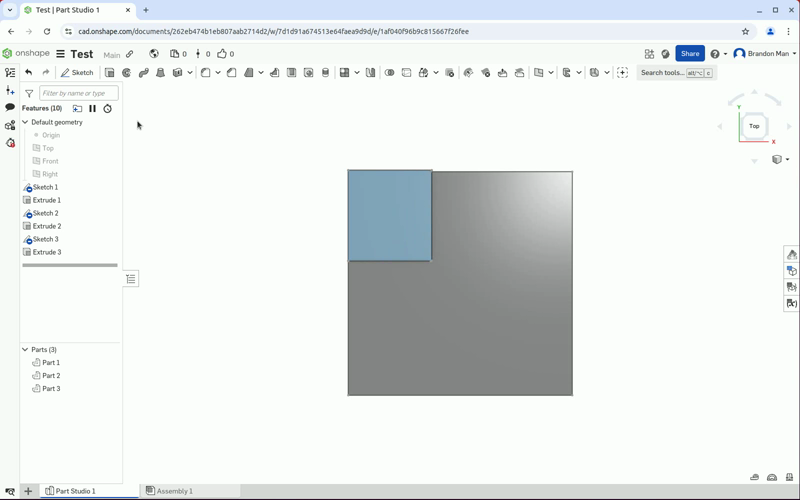
key(shift+7)
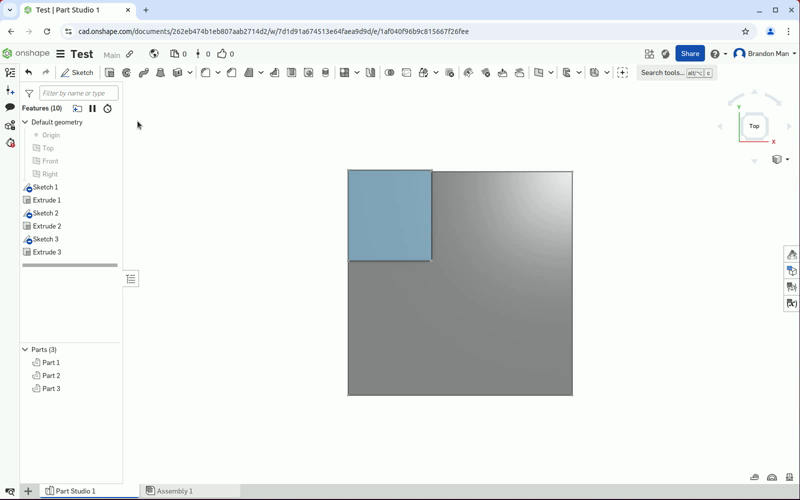
key(up, 3)
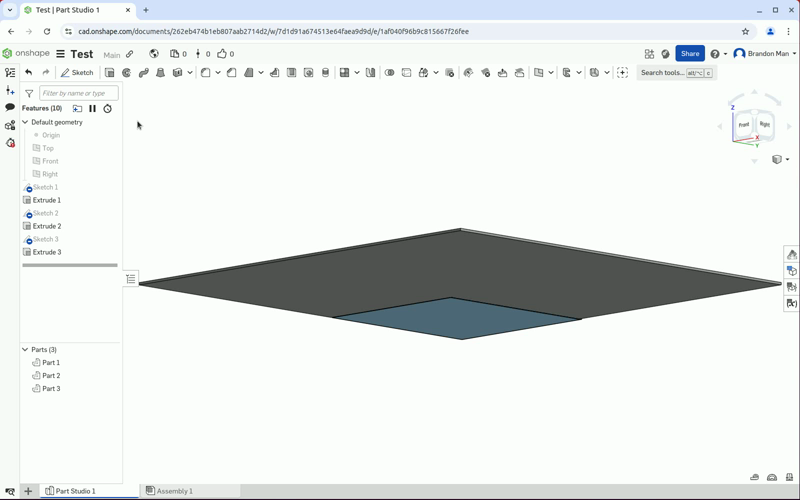
key(left, 3)
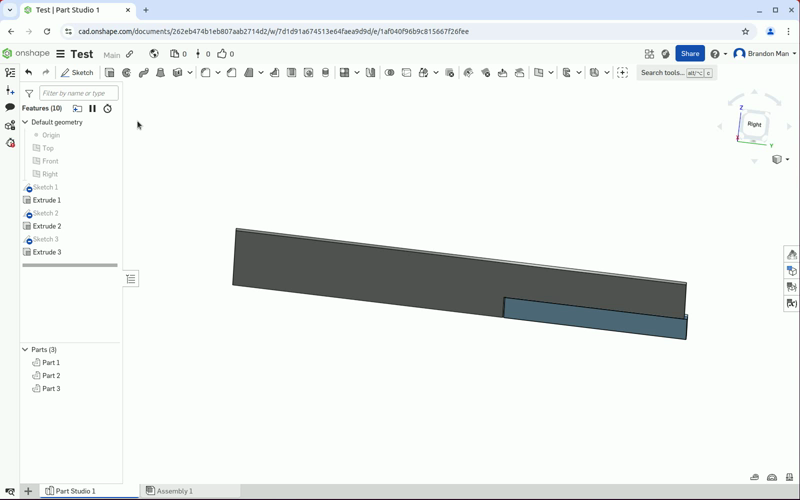
key(right, 3)
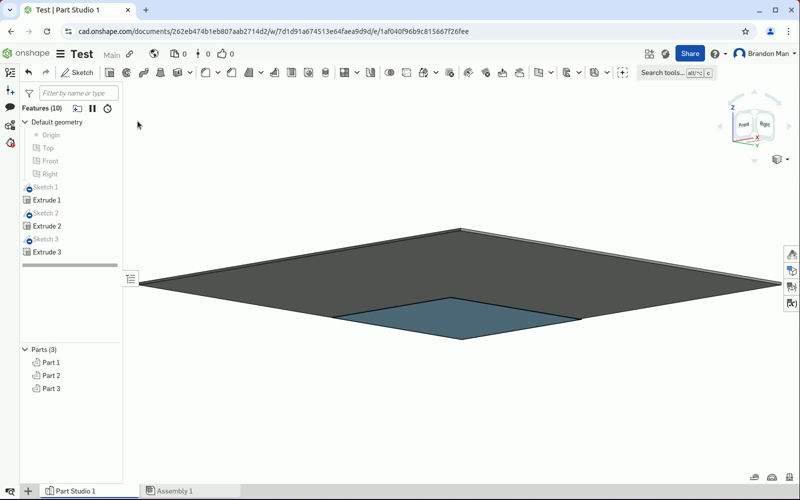
key(down, 3)
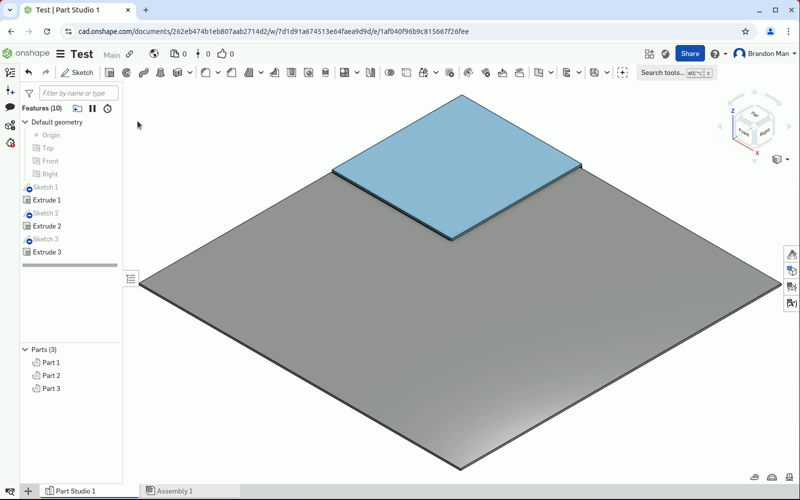
mouse_move(73, 189)
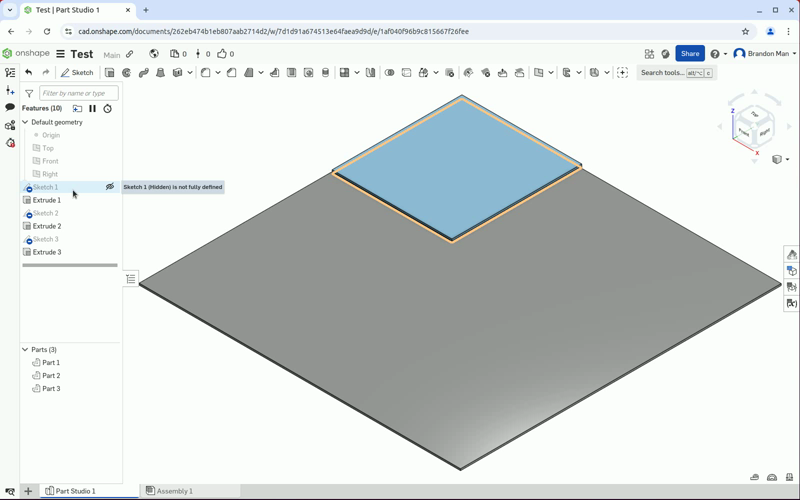
click(73, 189)